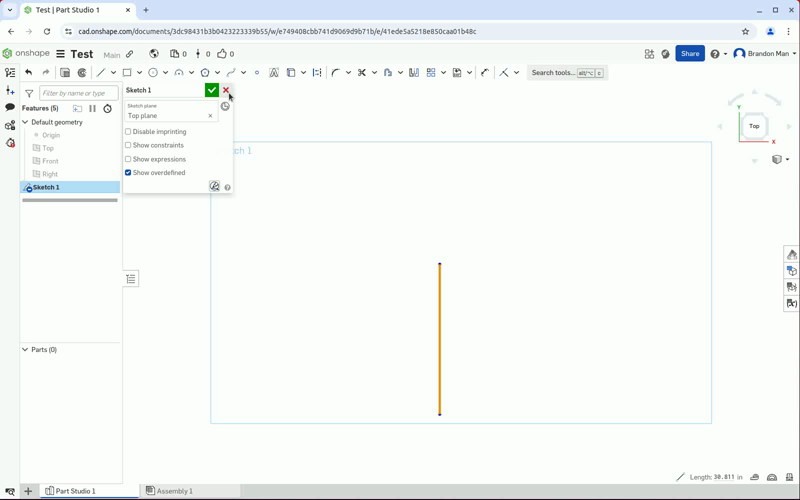
key(shift+h)
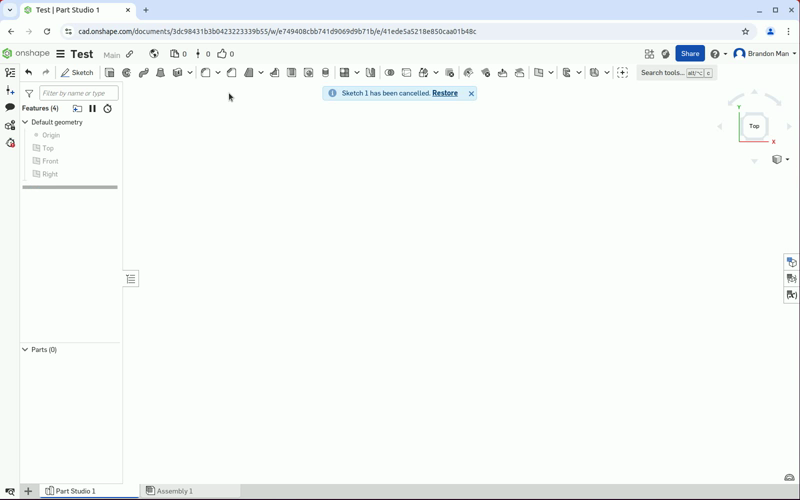
mouse_move(73, 352)
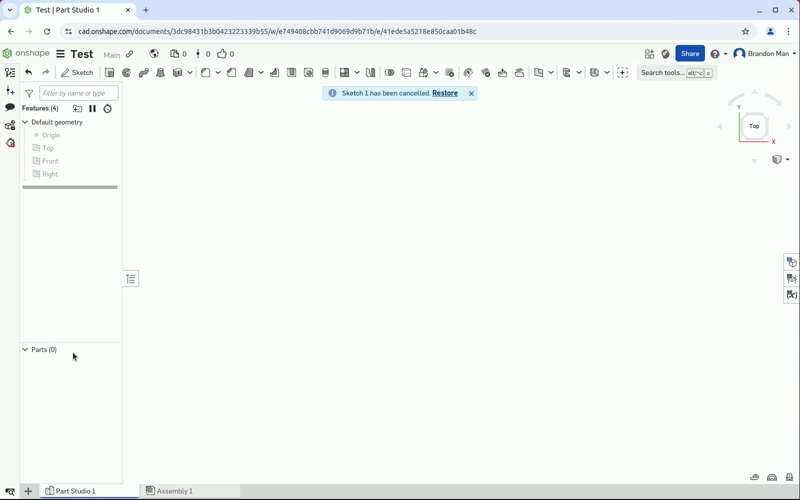
key(y)
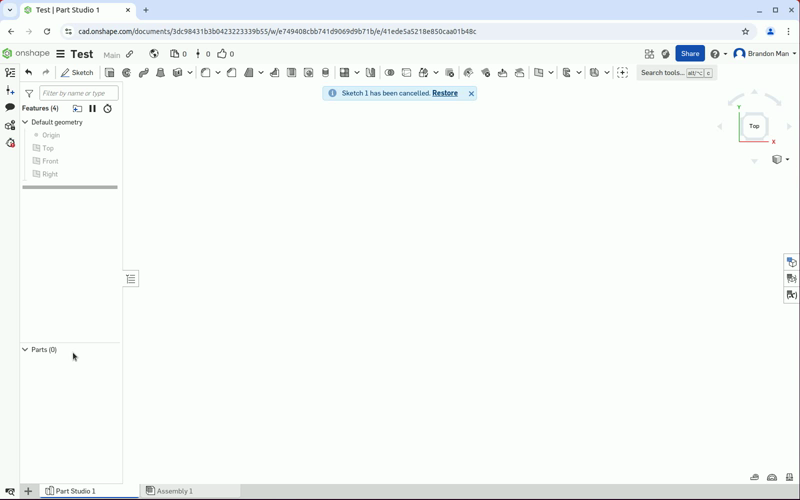
key(shift+p)
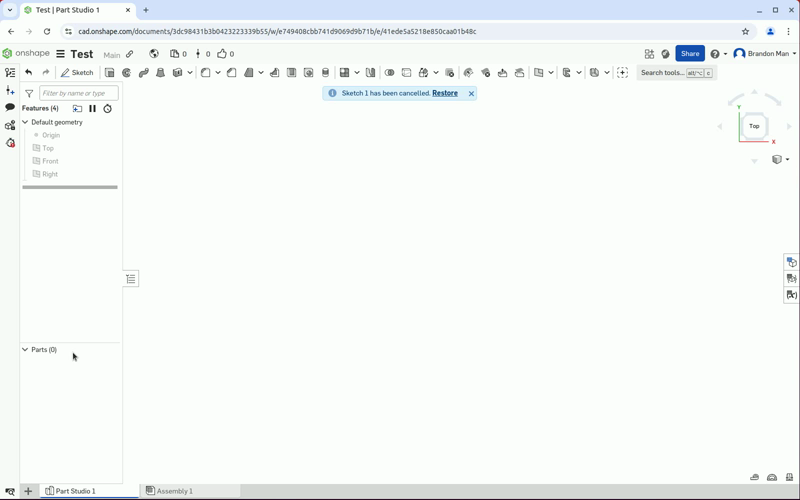
key(space)
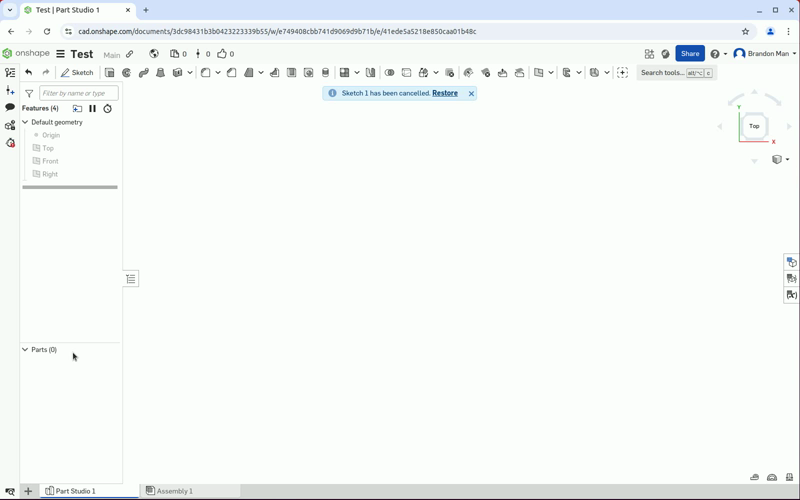
key_down(shift)
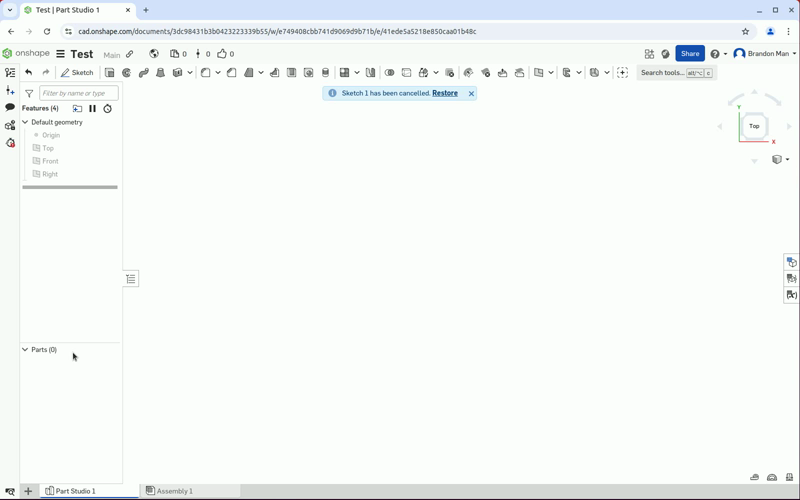
key(up)
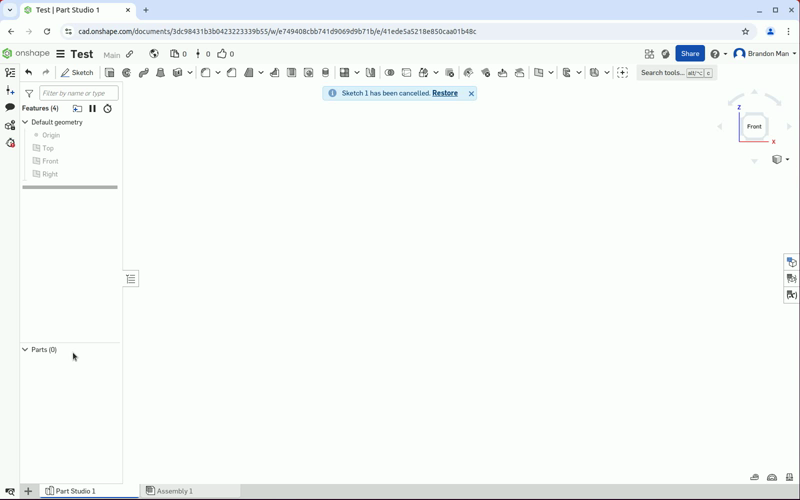
key_up(shift)
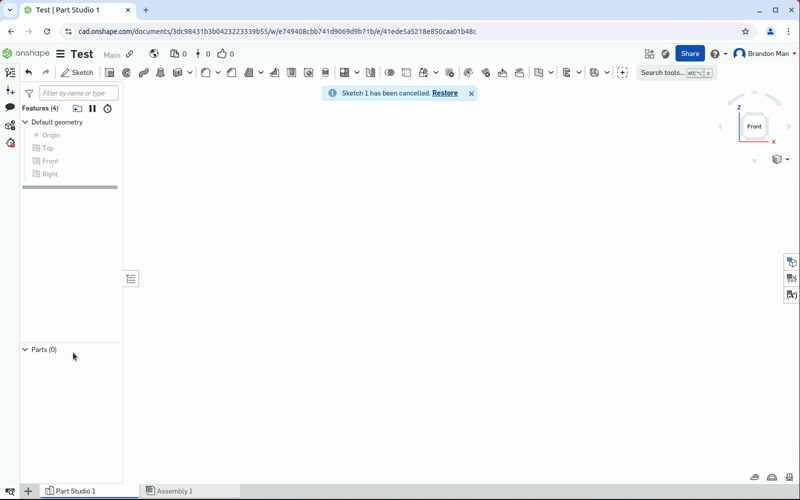
mouse_move(73, 352)
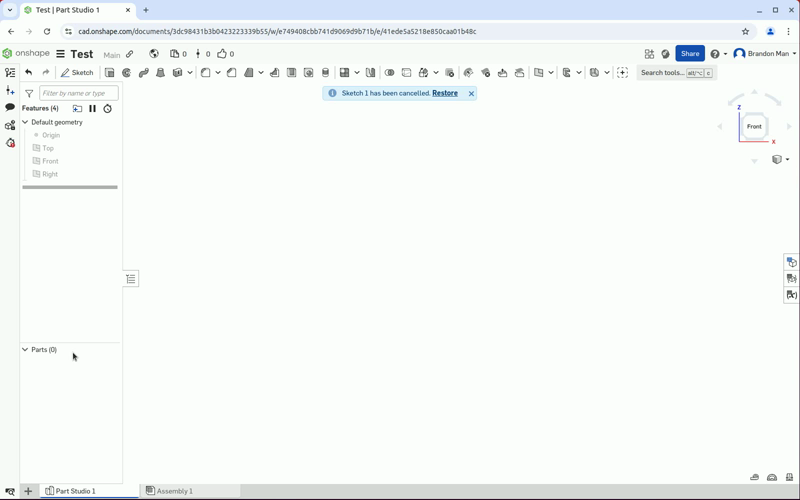
key(shift+y)
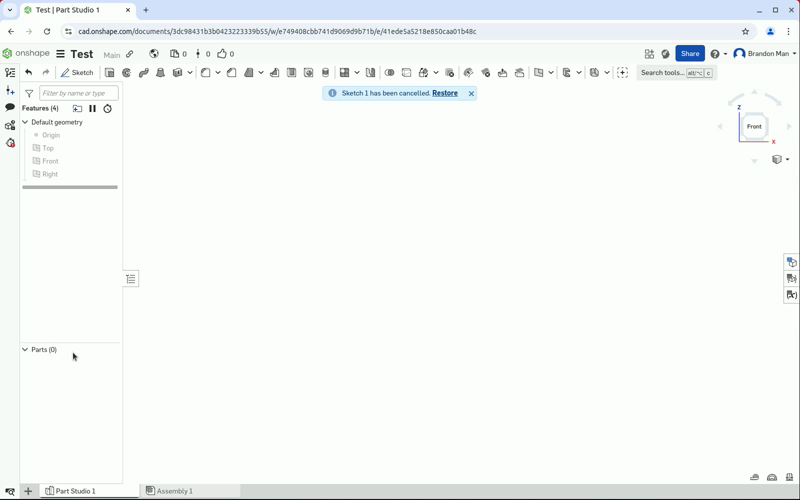
key(shift+s)
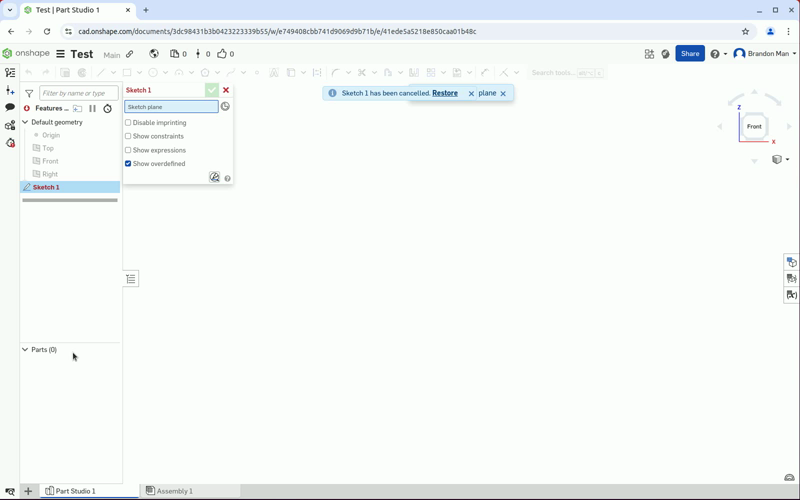
mouse_move(73, 163)
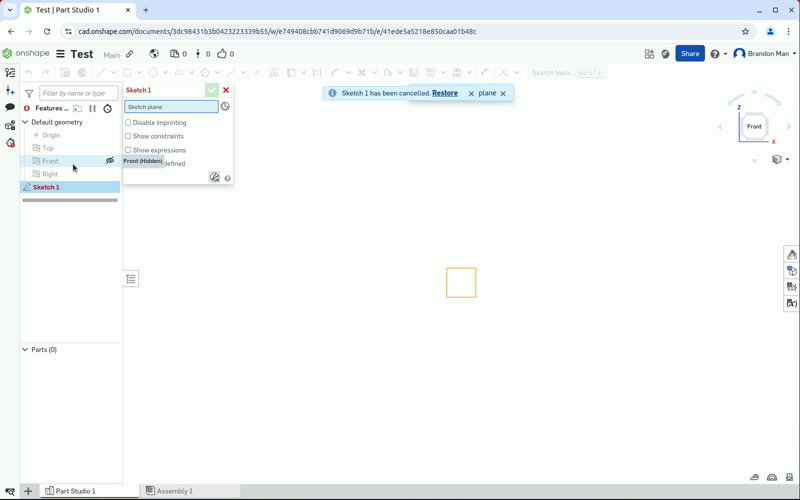
click(73, 163)
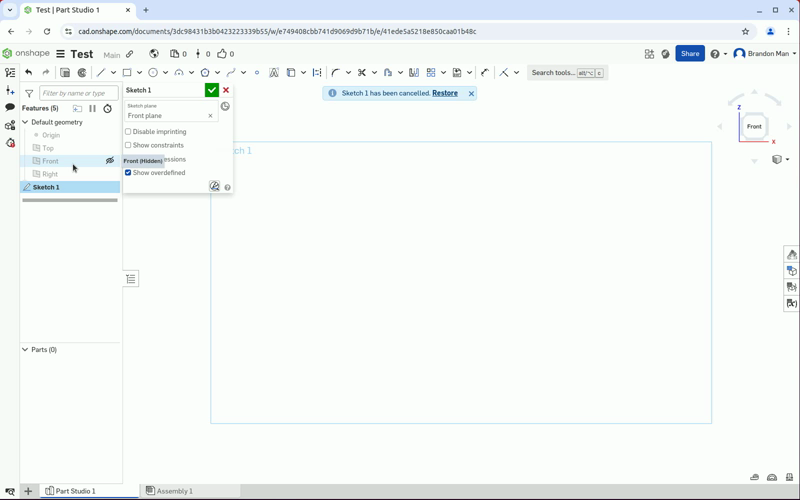
mouse_move(73, 352)
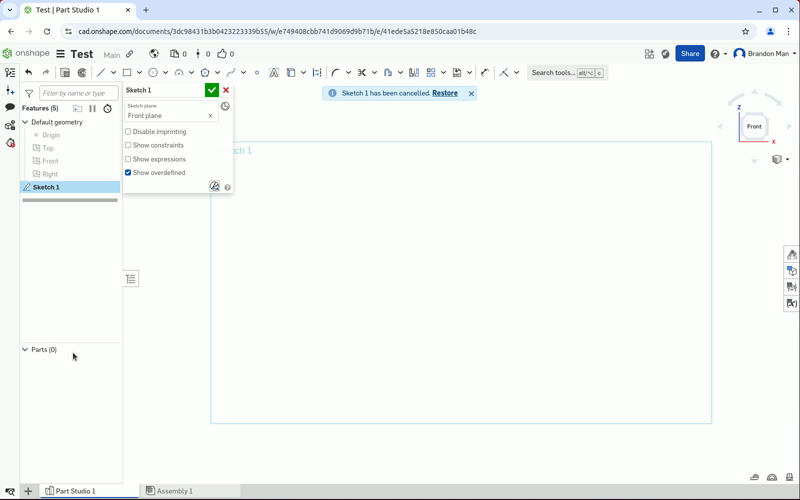
key(y)
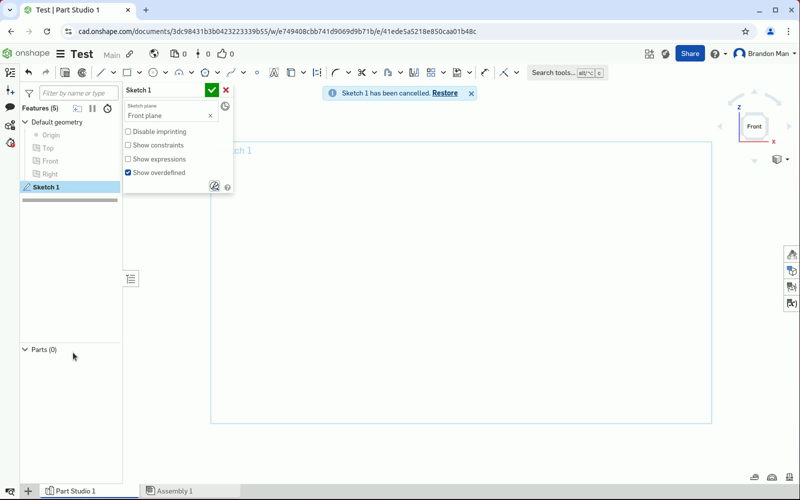
key(l)
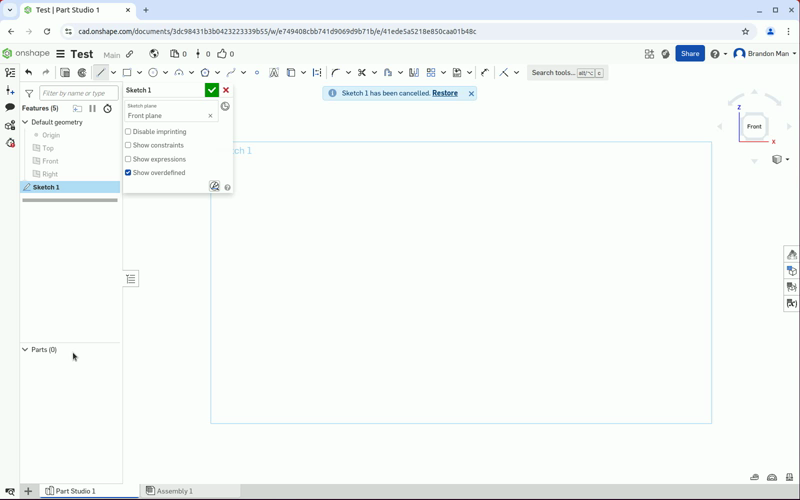
key_down(shift)
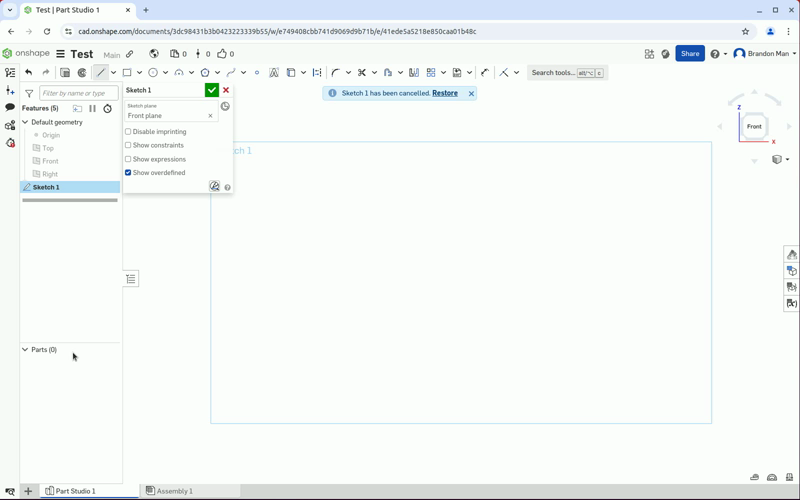
mouse_move(348, 373)
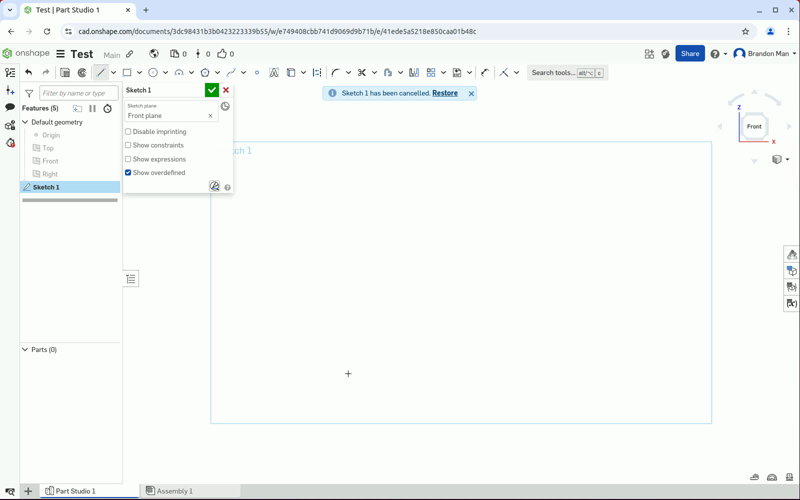
click(348, 373)
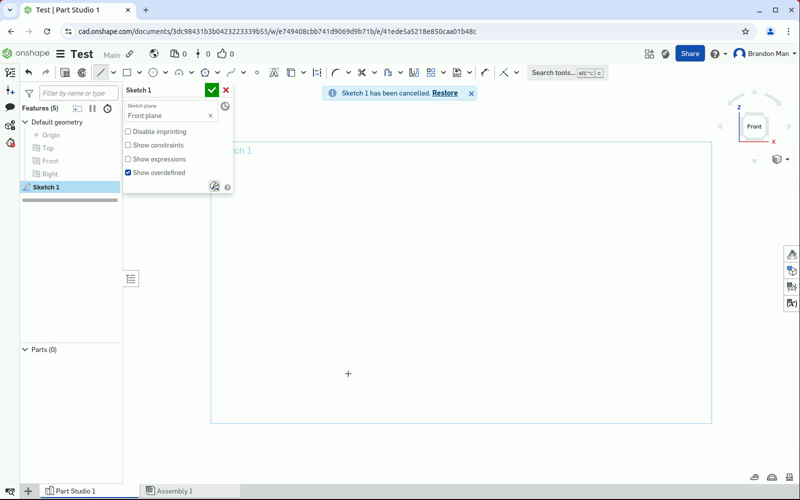
key_up(shift)
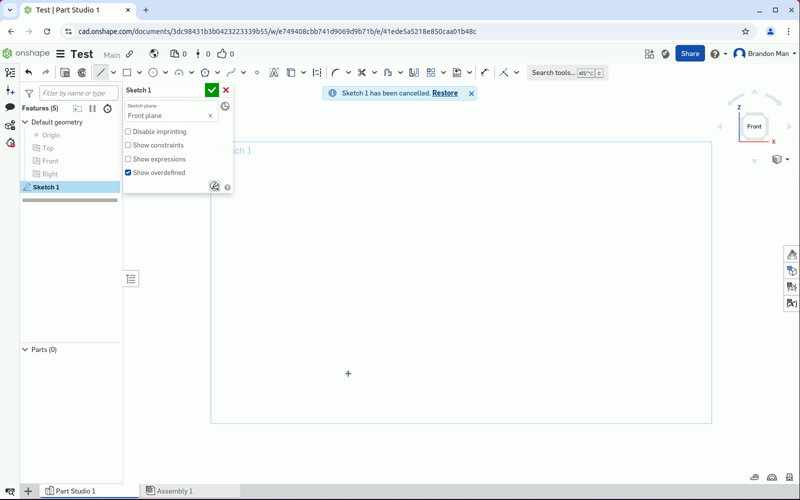
key_down(shift)
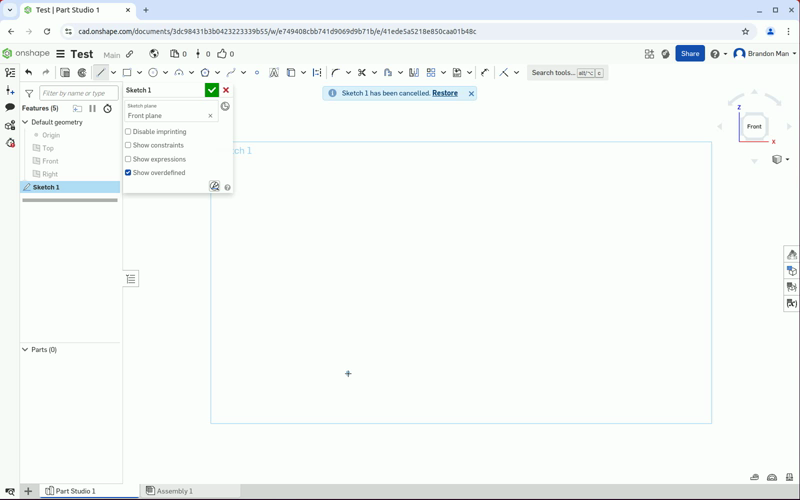
mouse_move(572, 373)
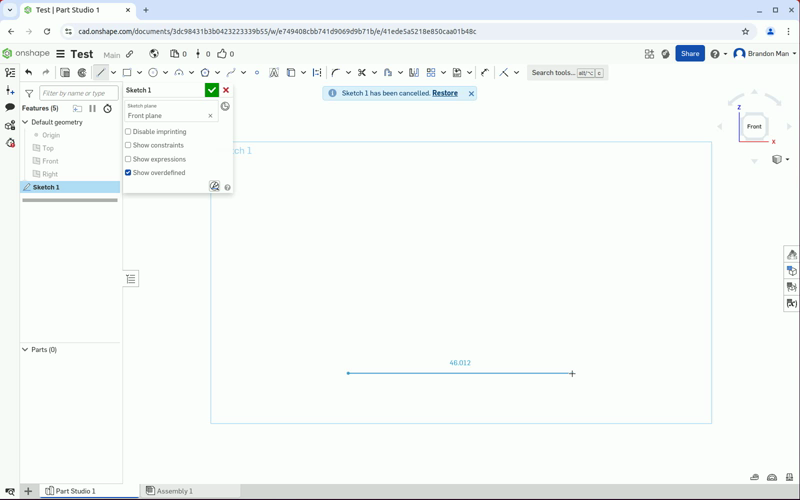
click(572, 373)
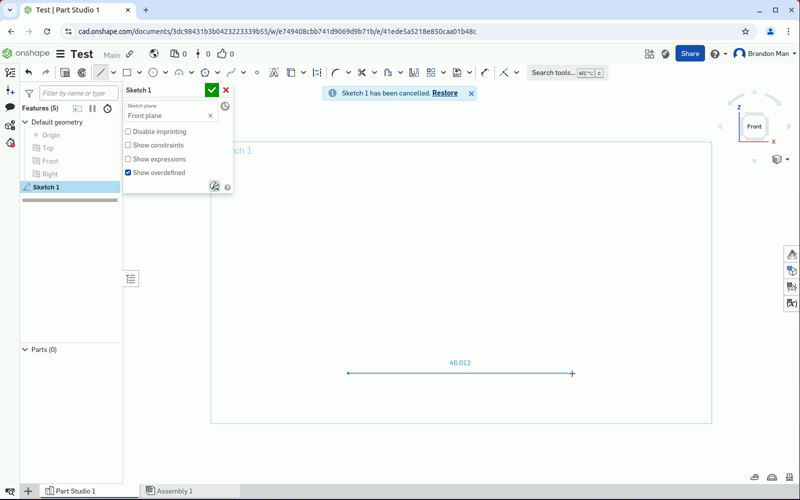
key_up(shift)
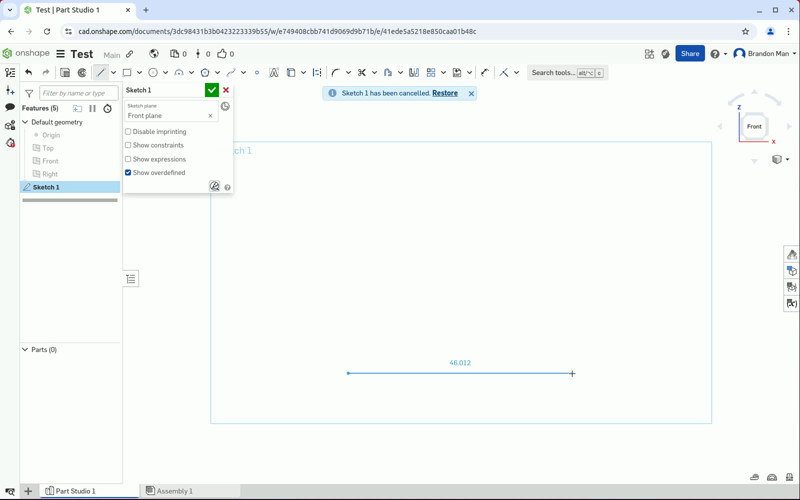
key_down(shift)
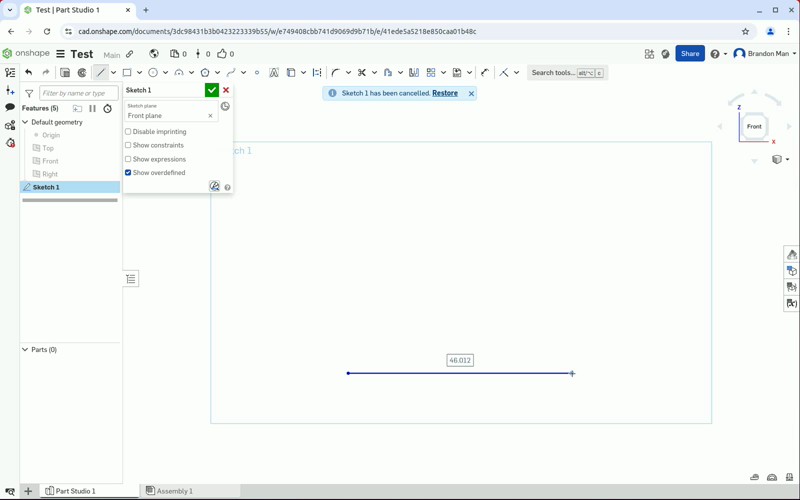
mouse_move(572, 194)
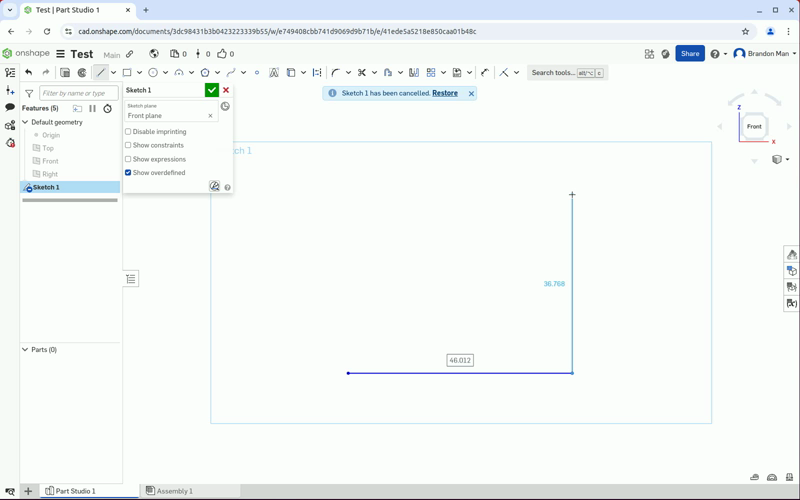
click(572, 194)
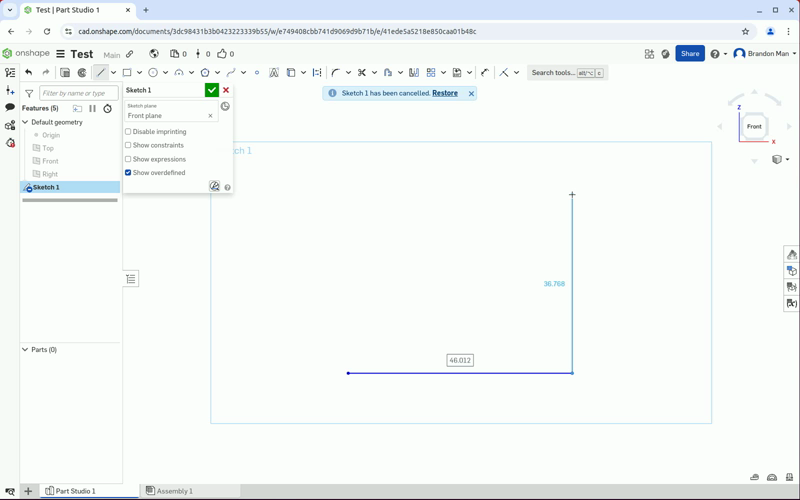
key_up(shift)
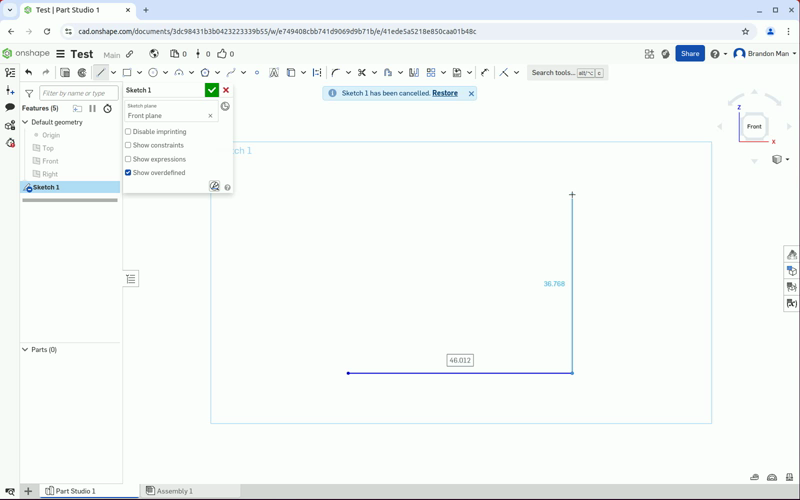
key_down(shift)
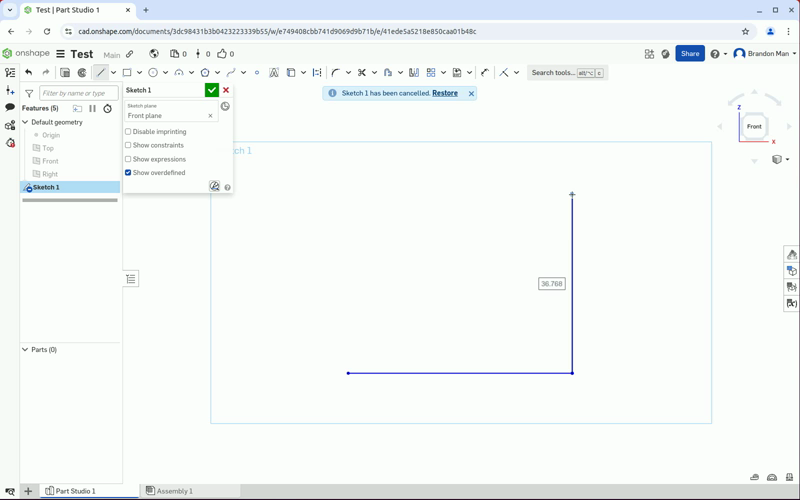
mouse_move(348, 194)
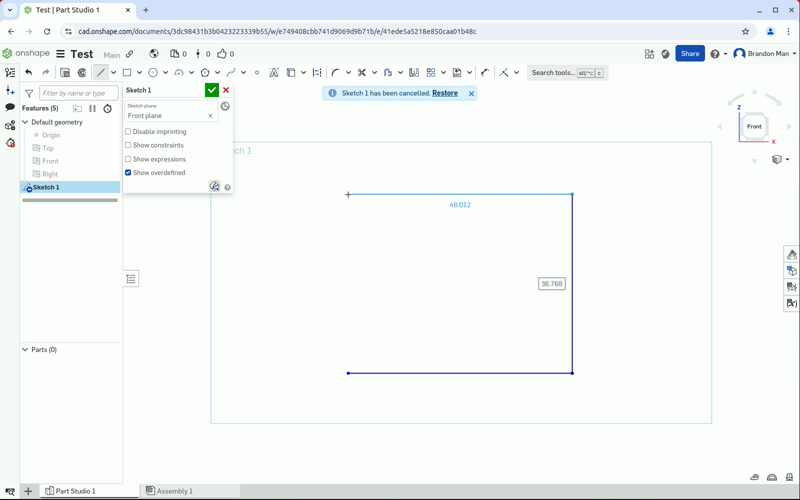
click(348, 194)
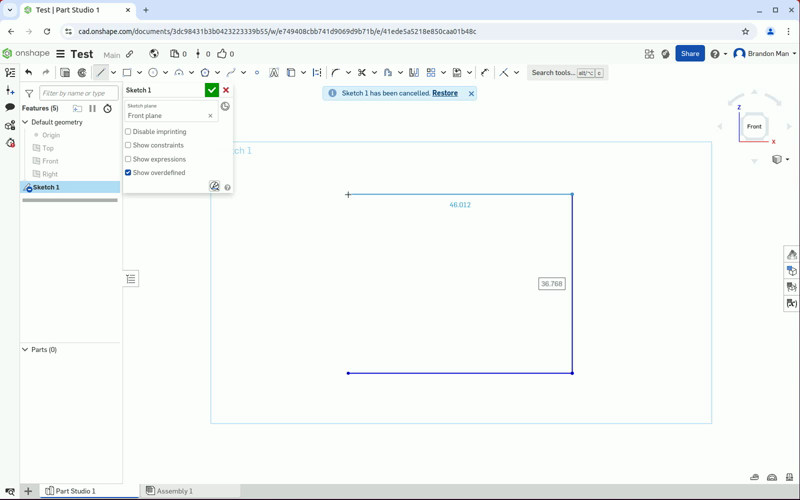
key_up(shift)
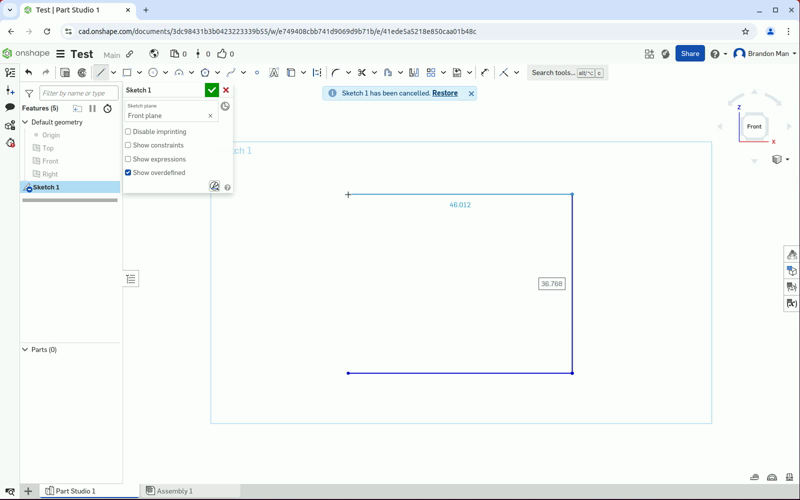
key_down(shift)
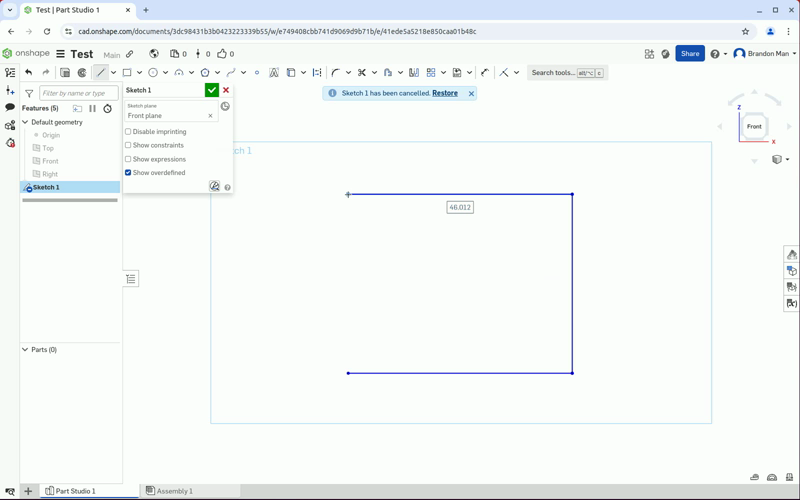
mouse_move(348, 373)
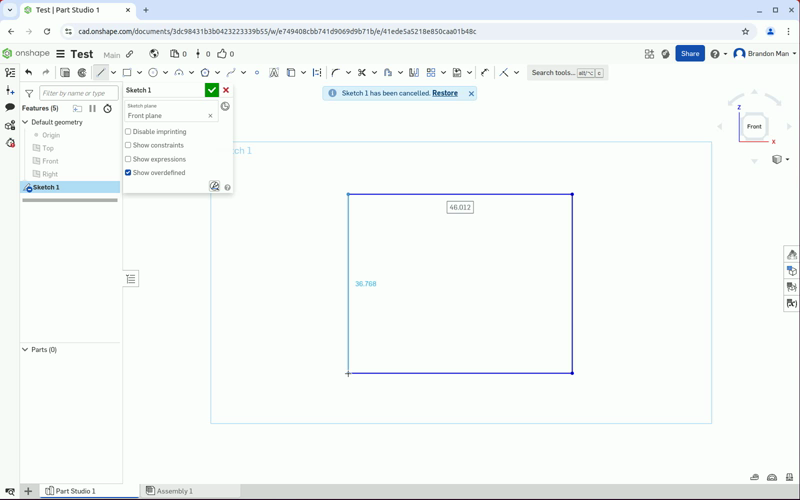
key_up(shift)
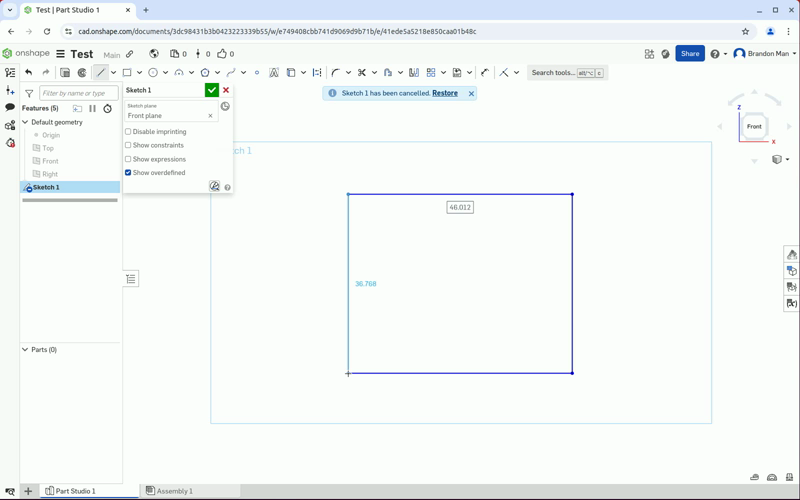
click(348, 373)
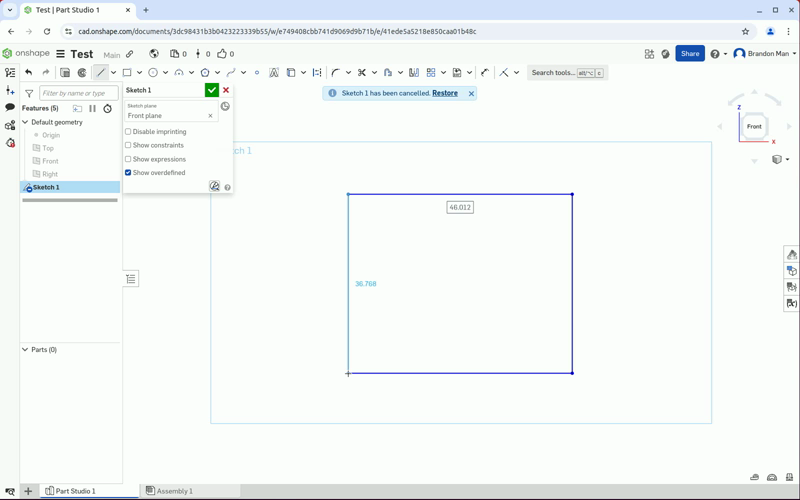
key(esc)
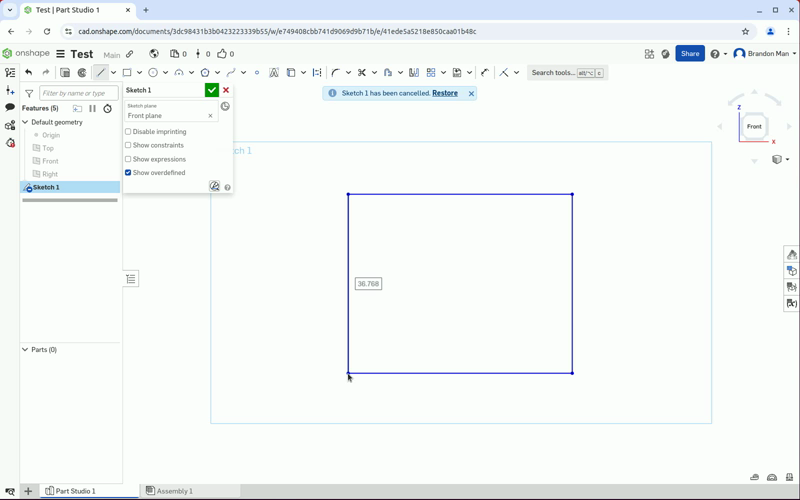
mouse_move(432, 328)
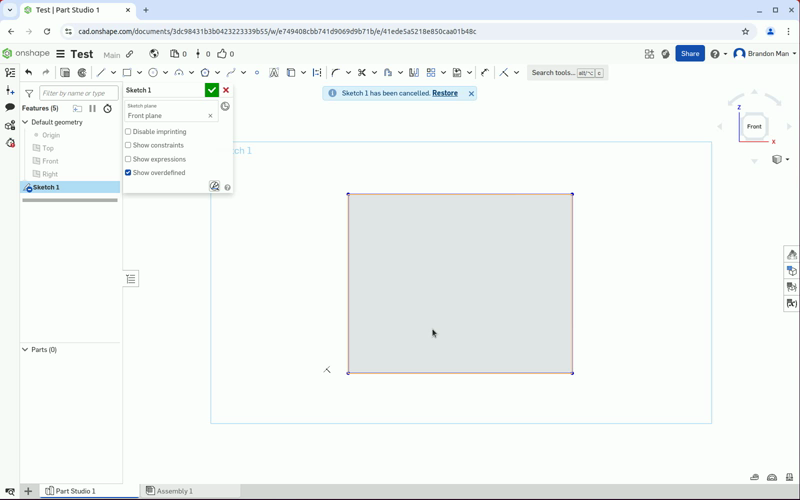
click(432, 328)
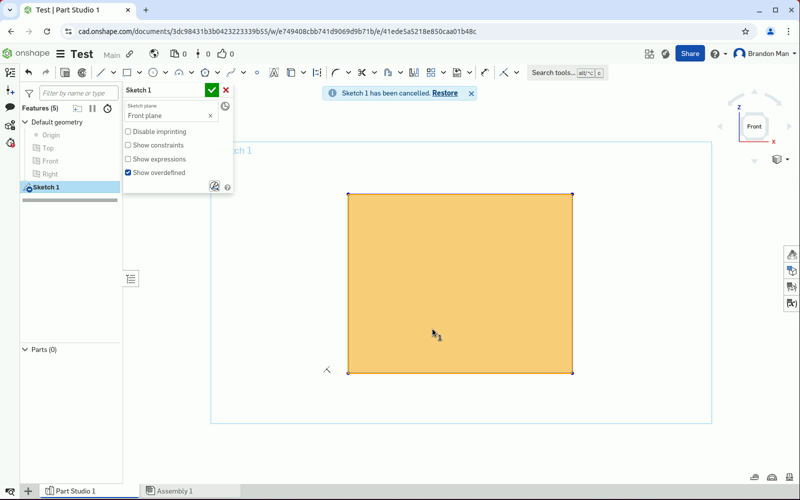
mouse_move(73, 352)
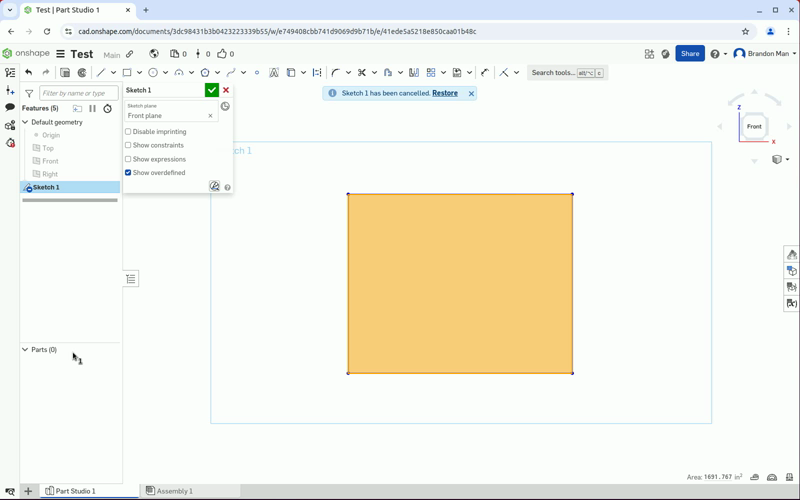
key(shift+y)
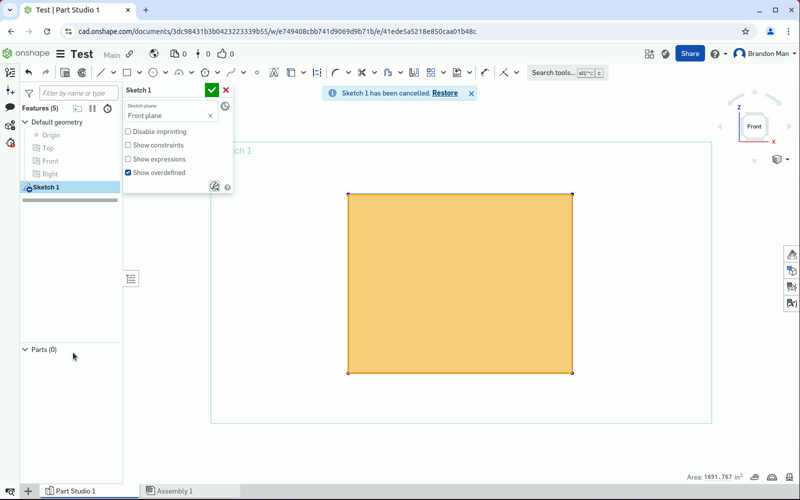
key(shift+e)
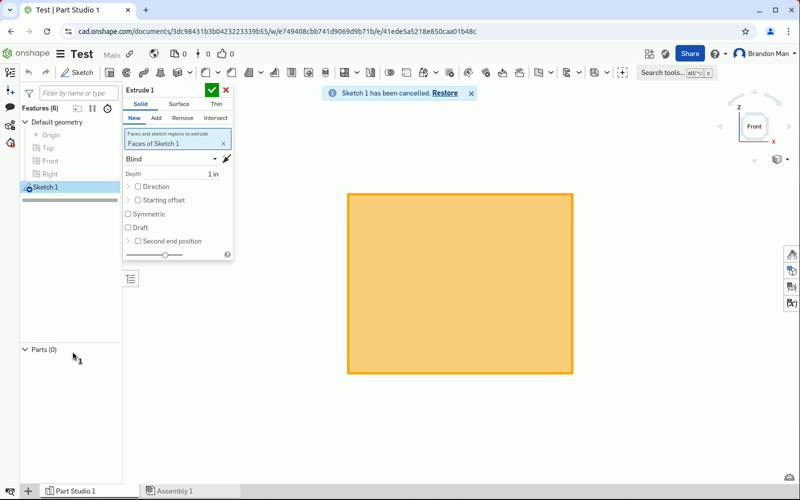
mouse_move(143, 106)
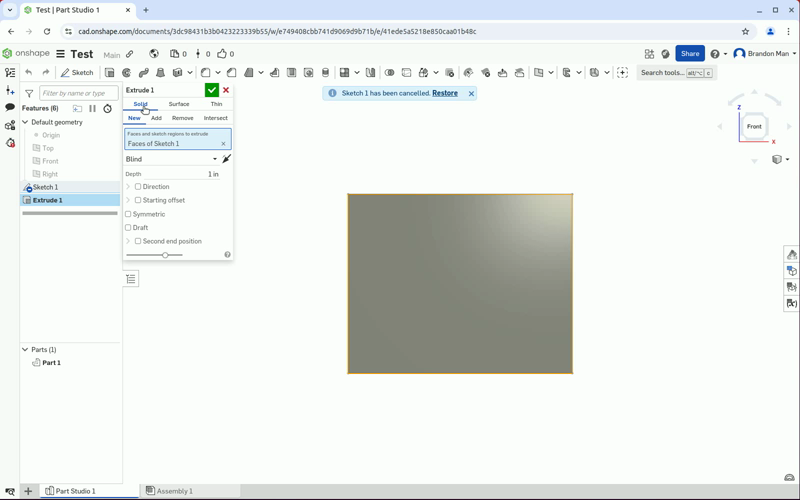
click(143, 106)
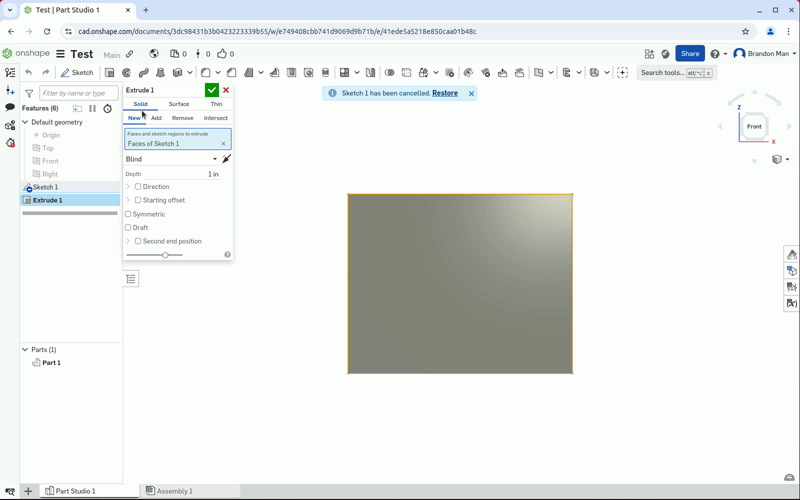
mouse_move(137, 120)
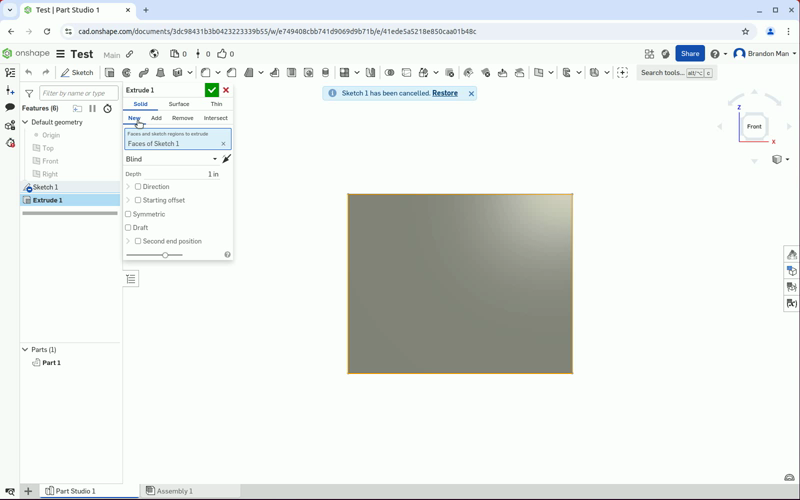
click(137, 120)
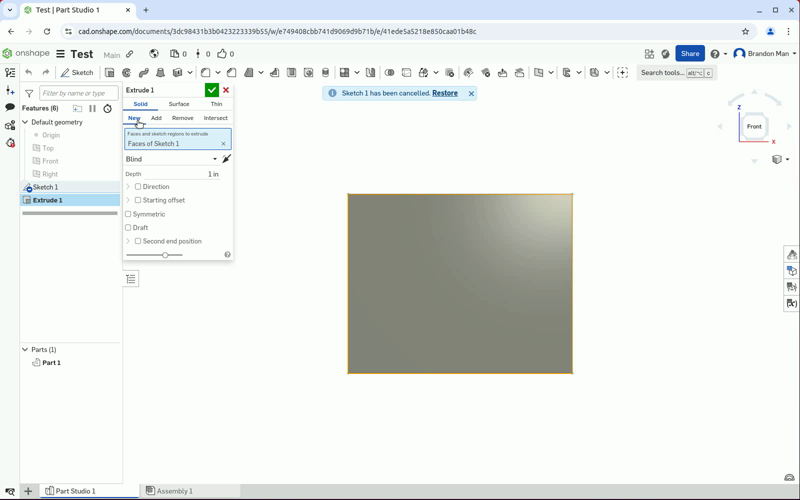
key(tab, 4)
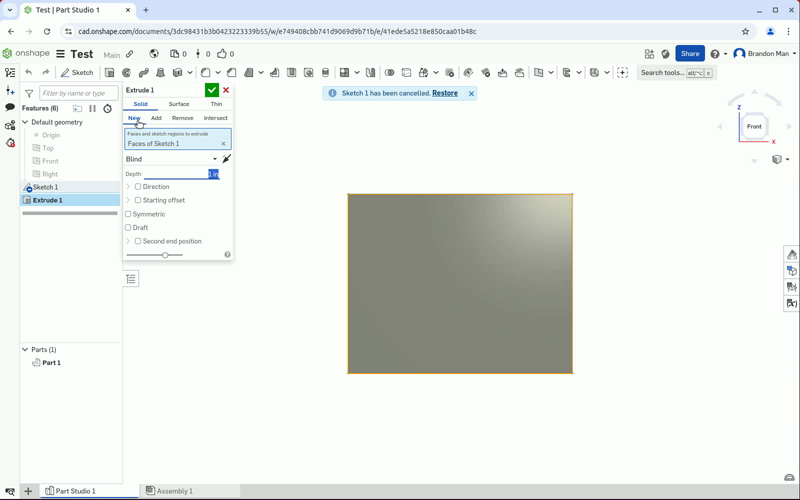
text(7.462)
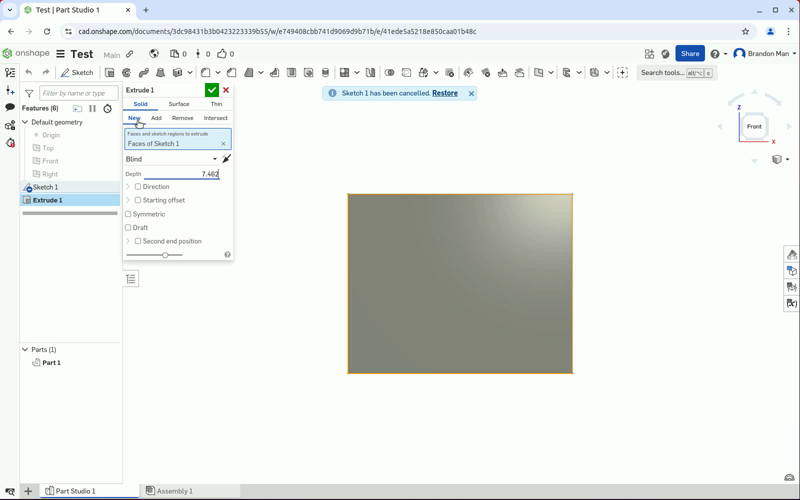
key(enter)
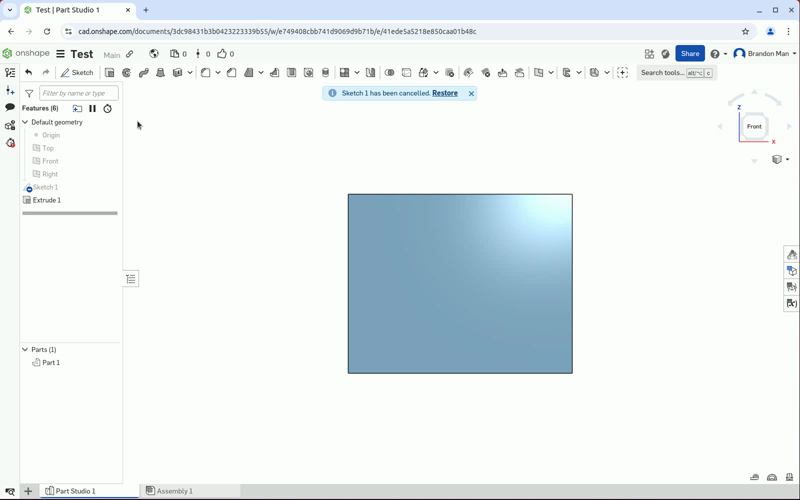
key(shift+h)
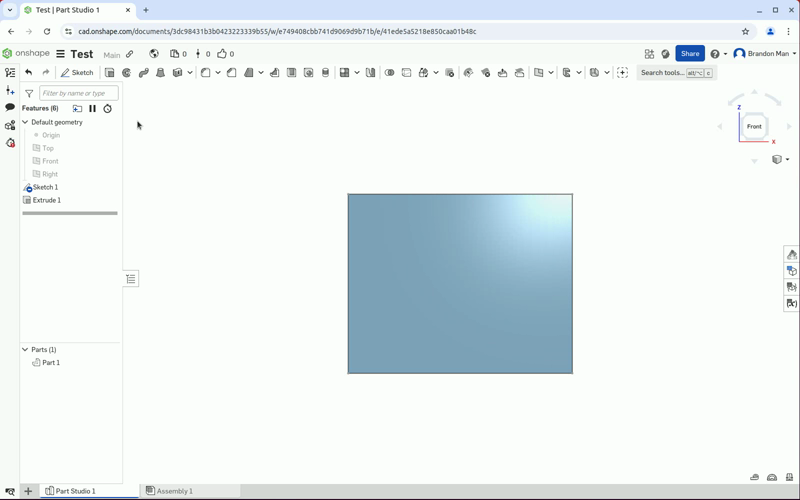
key(shift+h)
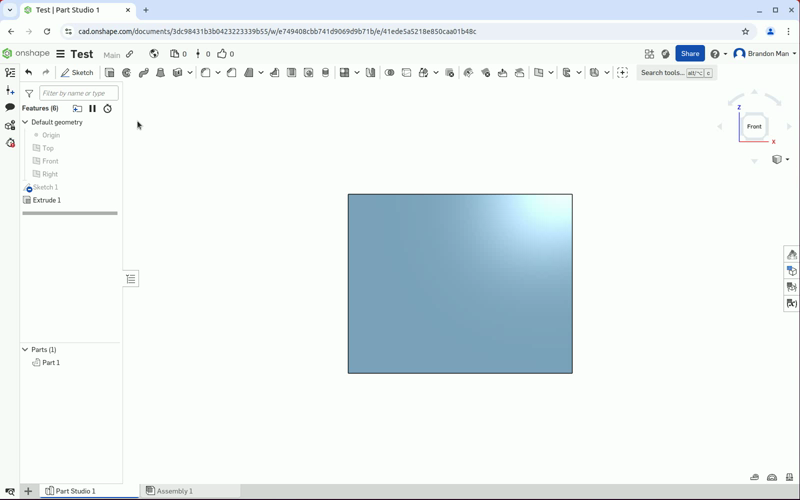
mouse_move(73, 189)
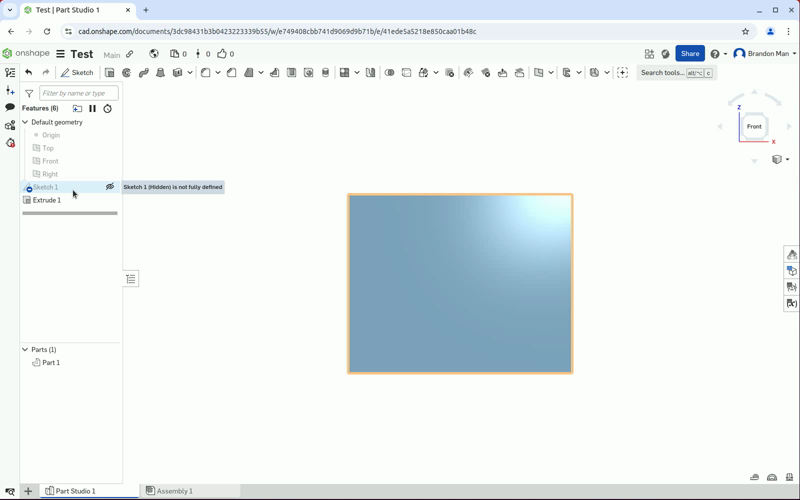
click(73, 189)
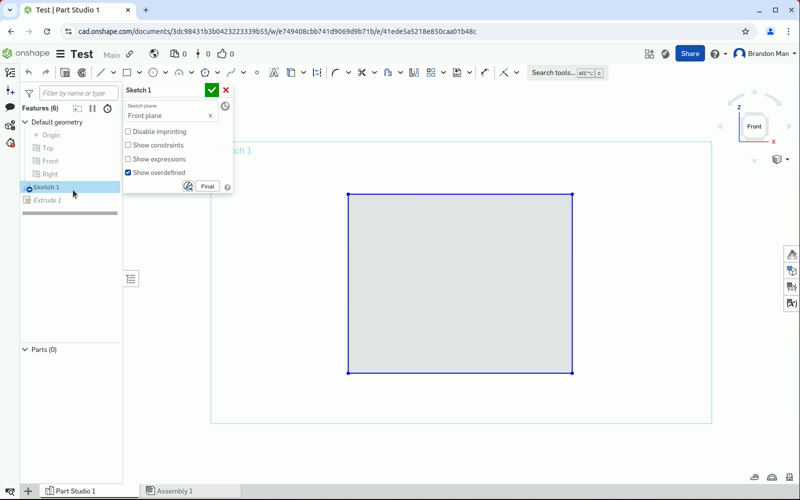
mouse_move(229, 92)
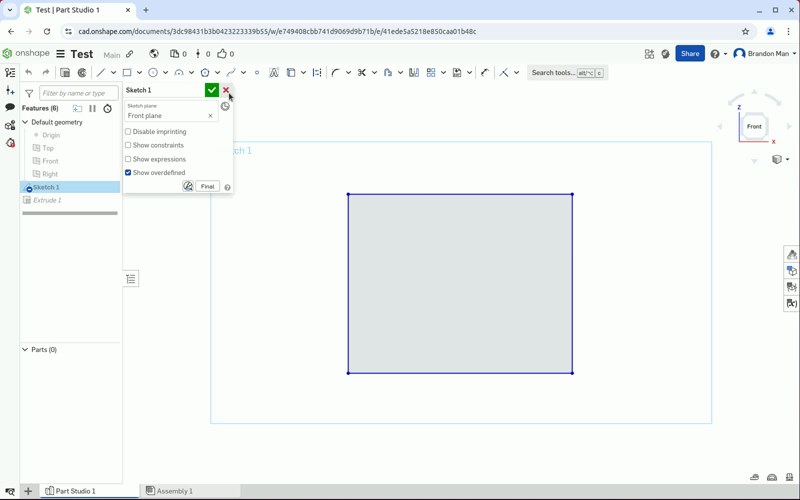
click(229, 92)
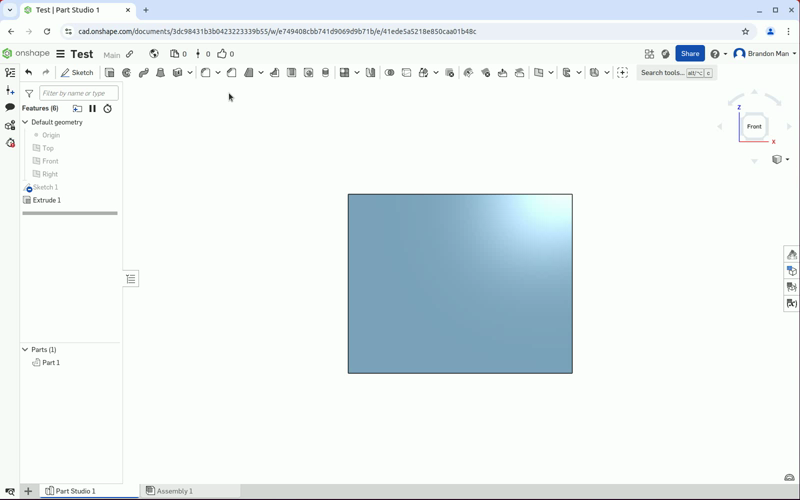
mouse_move(541, 75)
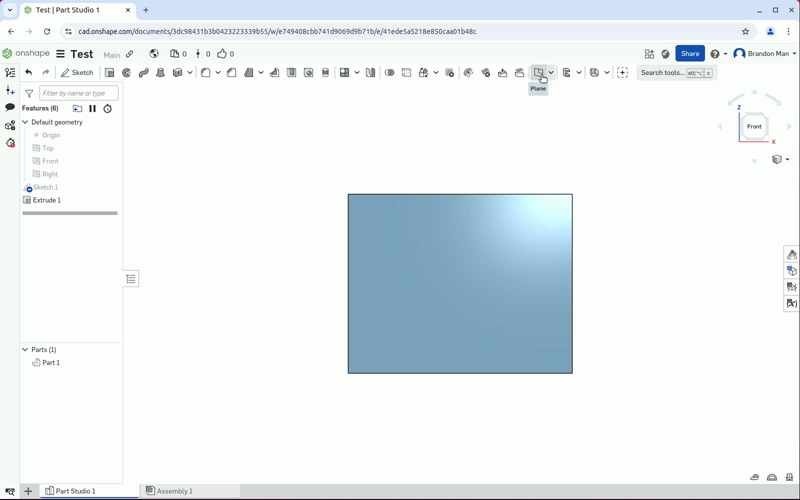
click(541, 75)
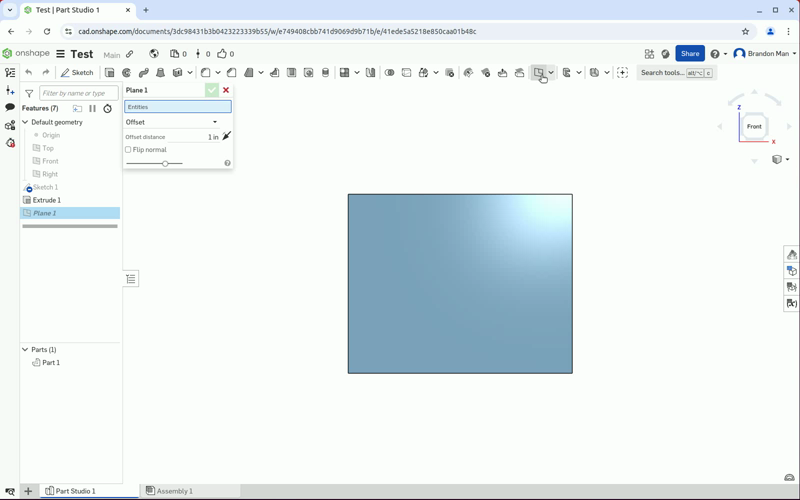
mouse_move(73, 163)
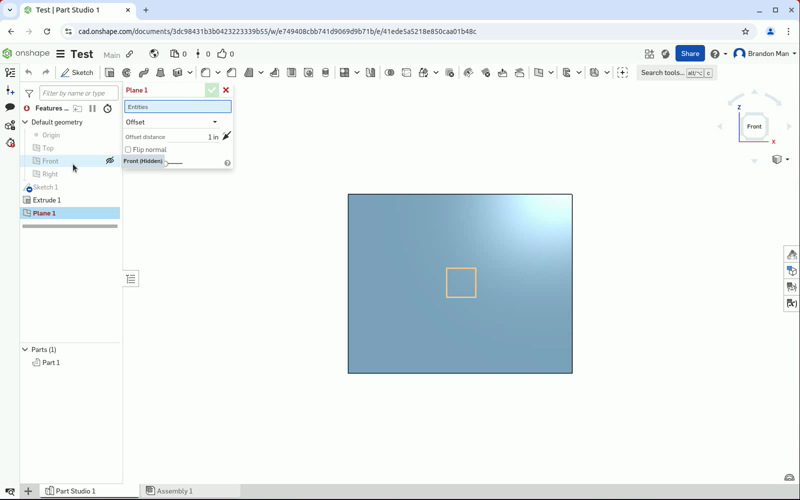
click(73, 163)
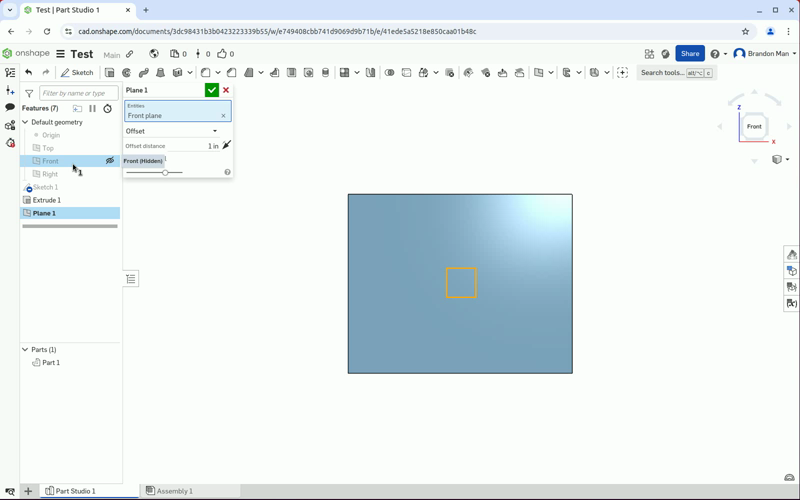
key(tab, 2)
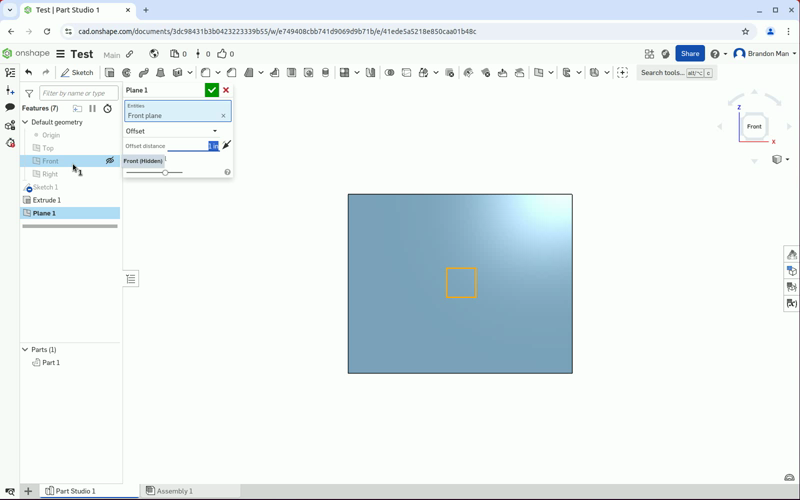
text(7.456)
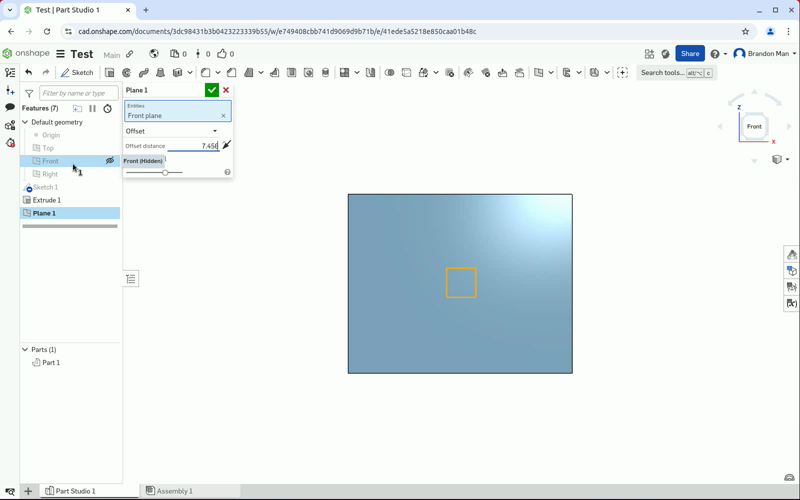
key(enter, 2)
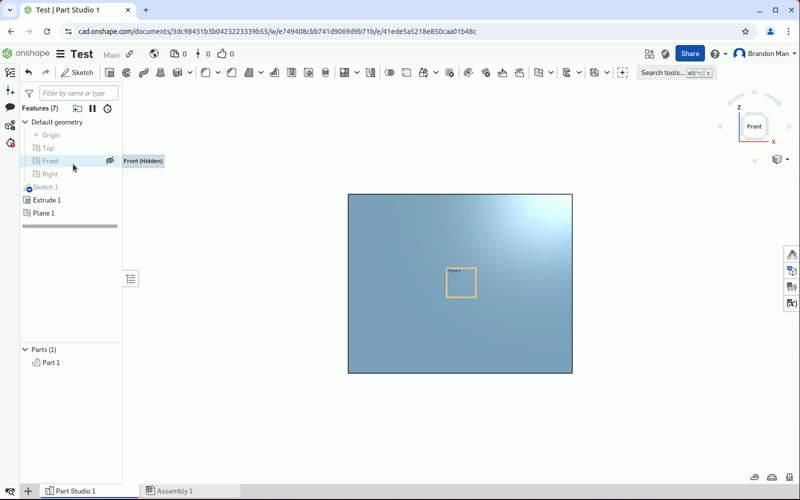
key(shift+s)
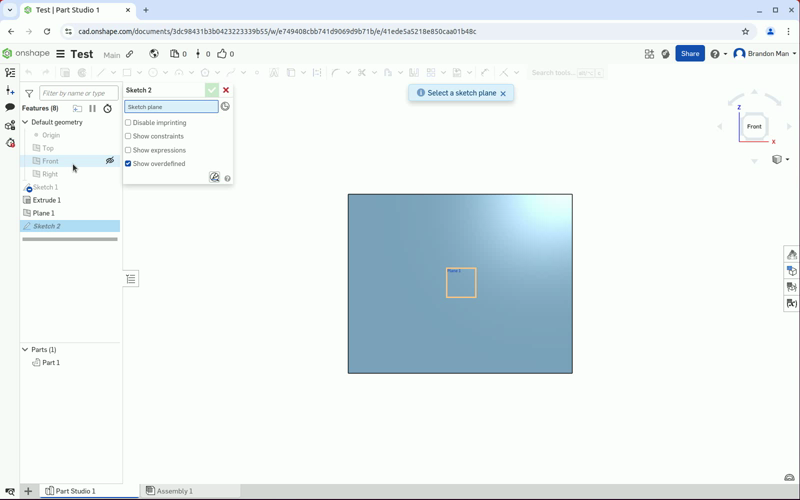
mouse_move(73, 215)
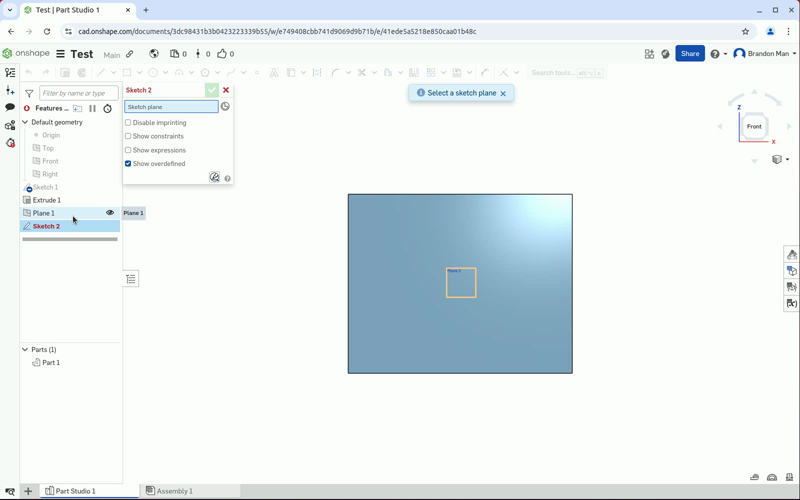
click(73, 215)
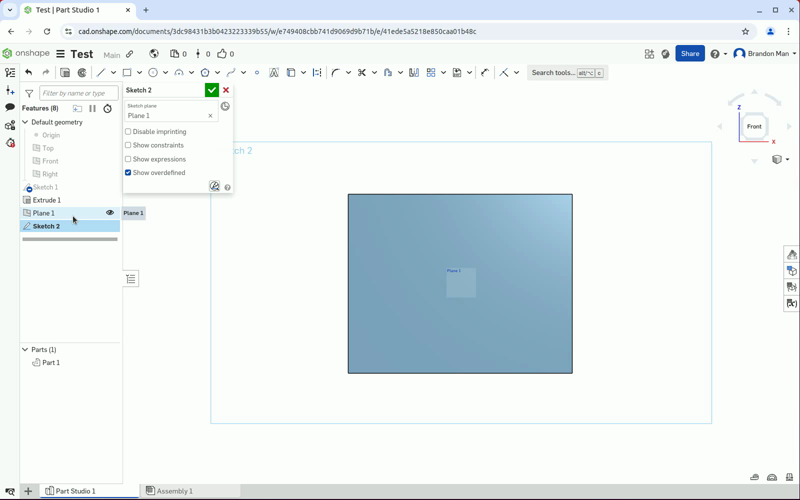
mouse_move(73, 352)
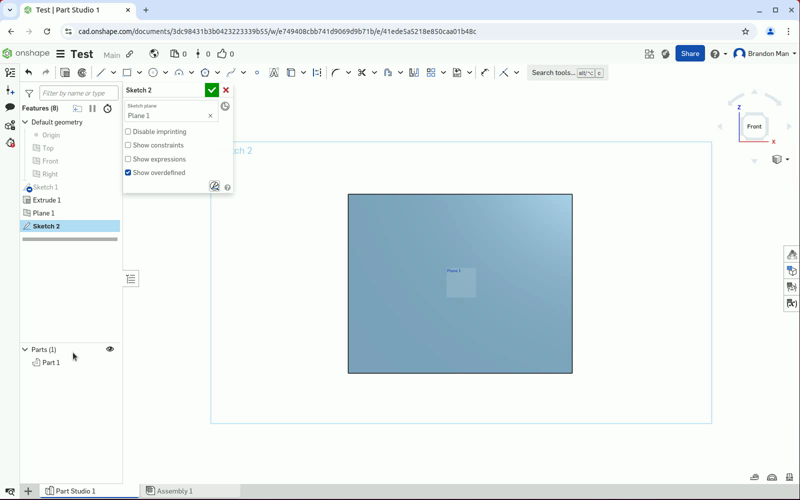
key(y)
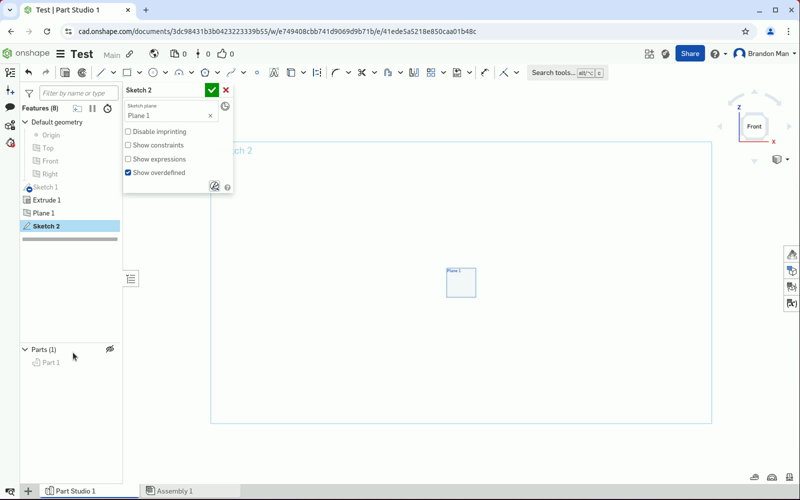
key(l)
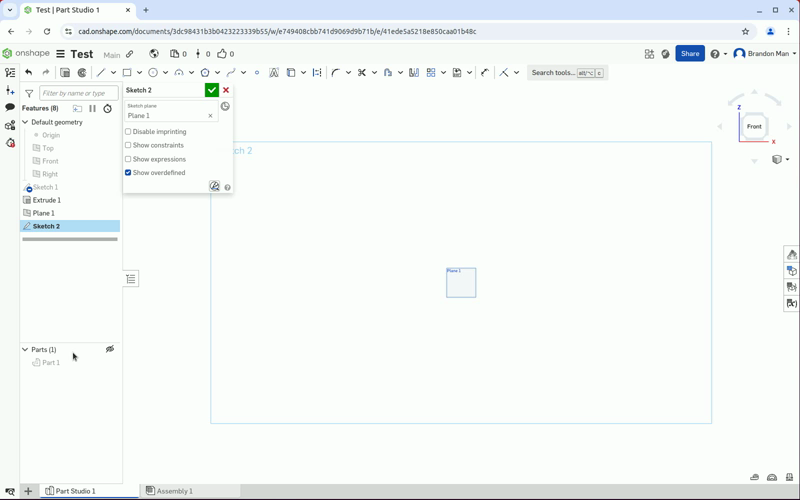
key_down(shift)
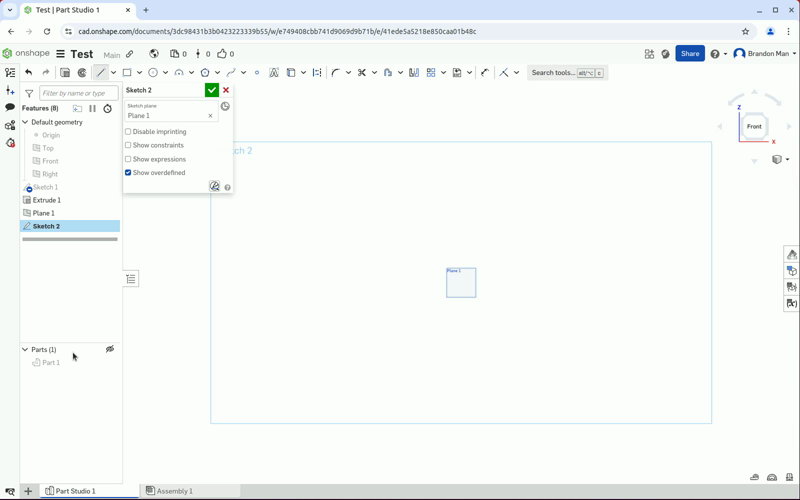
mouse_move(426, 231)
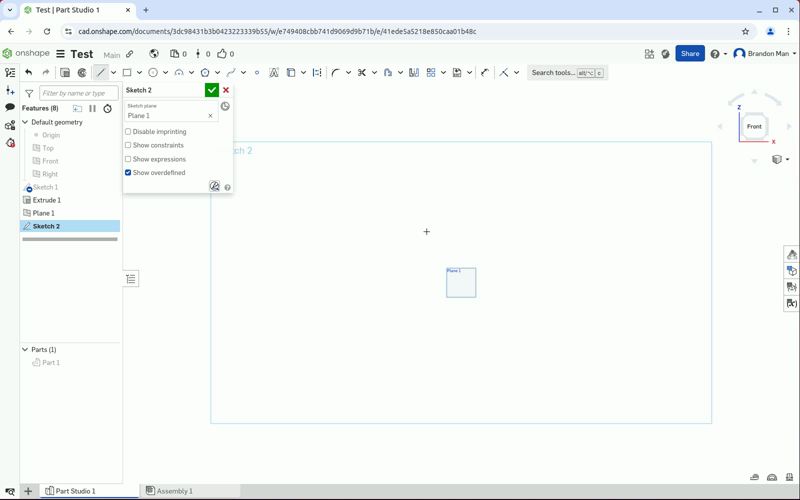
click(426, 231)
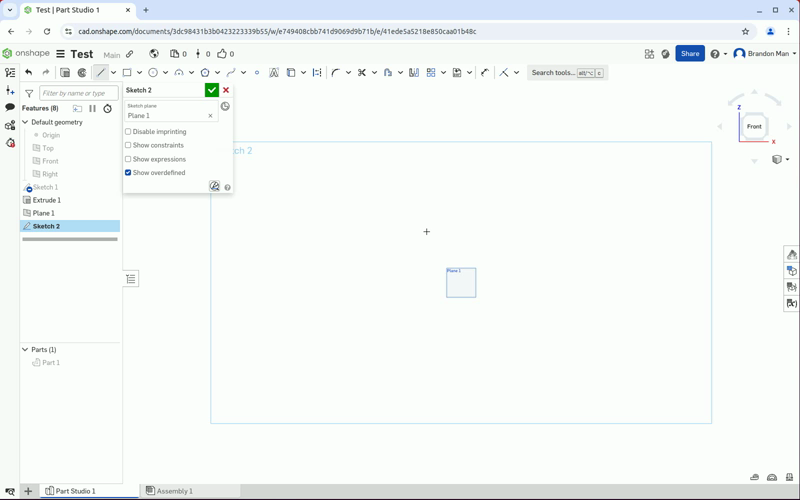
key_up(shift)
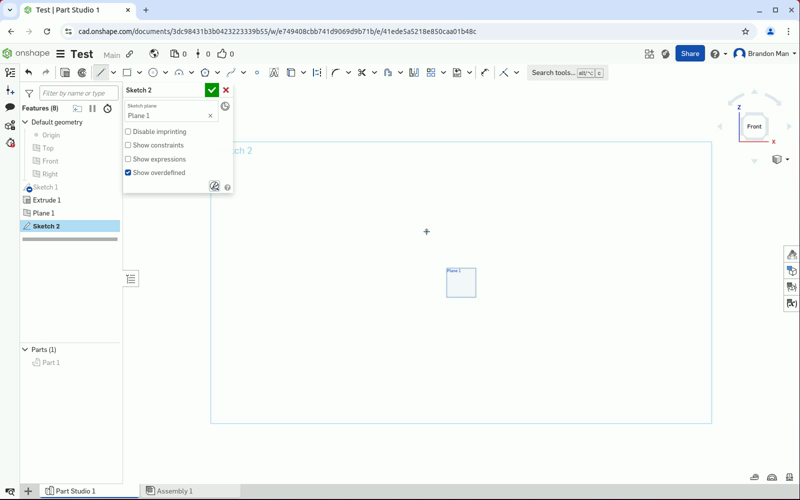
key_down(shift)
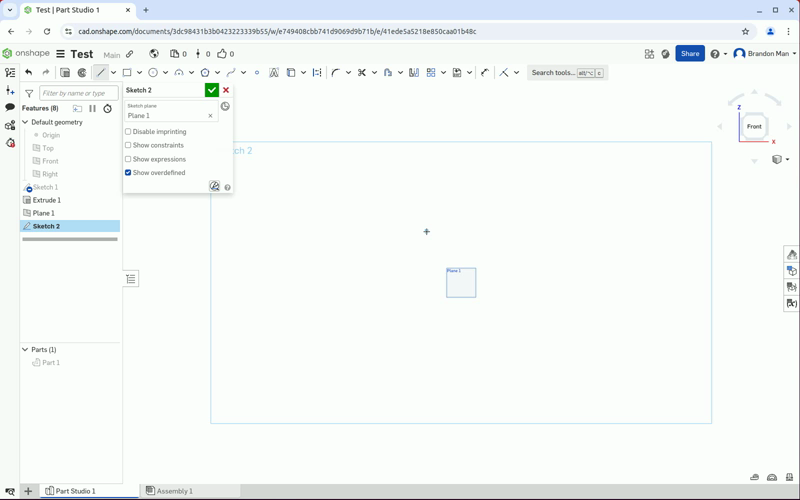
mouse_move(456, 231)
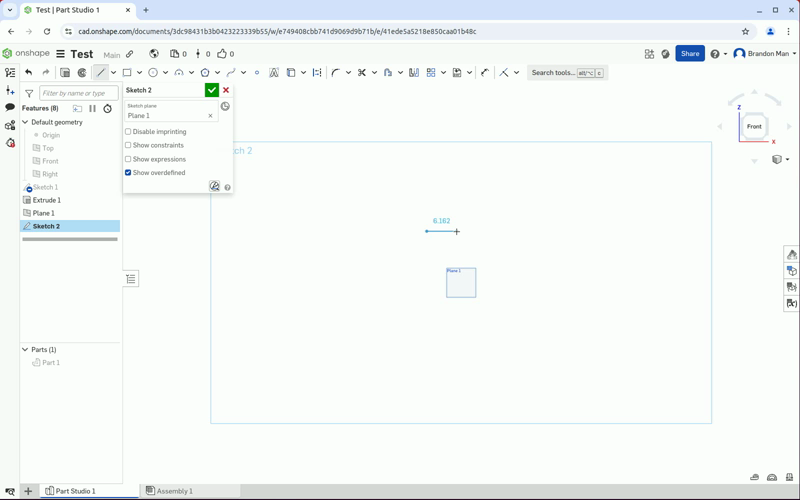
mouse_move(446, 231)
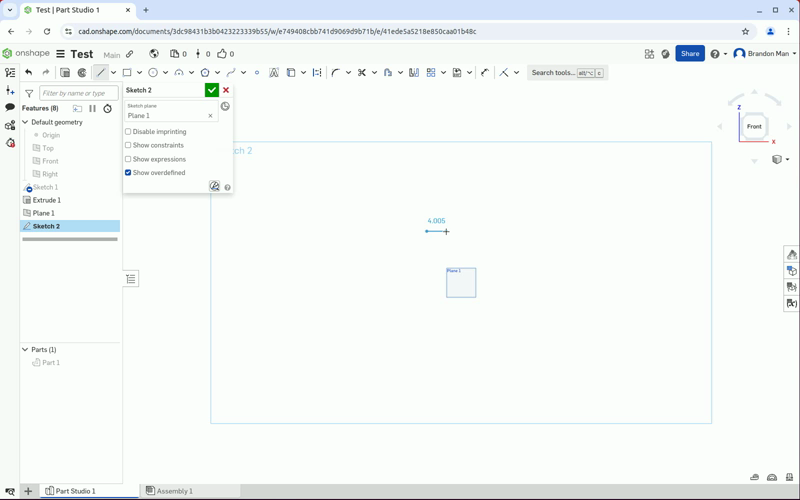
click(446, 231)
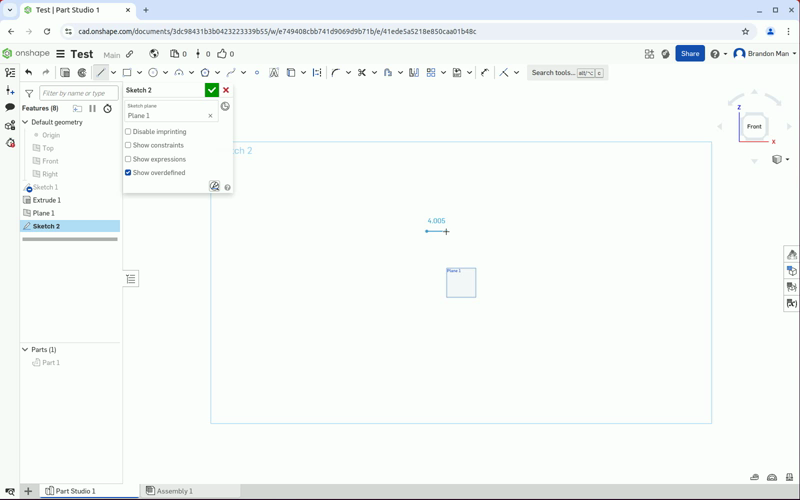
key_up(shift)
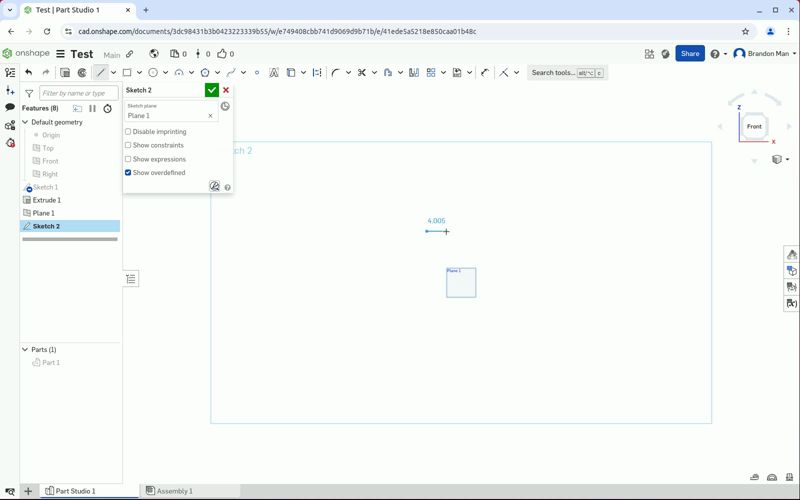
key_down(shift)
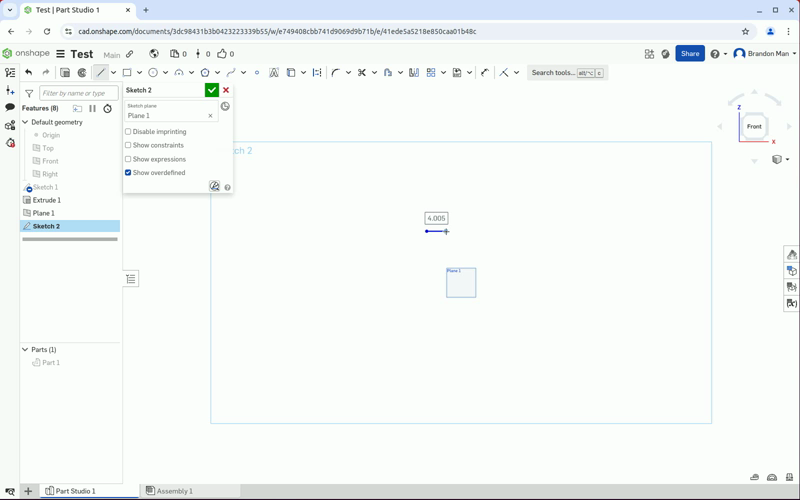
mouse_move(476, 231)
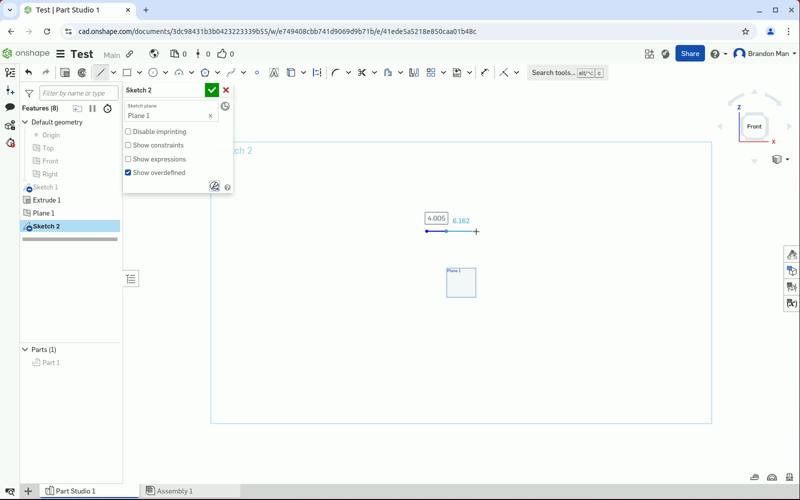
mouse_move(446, 249)
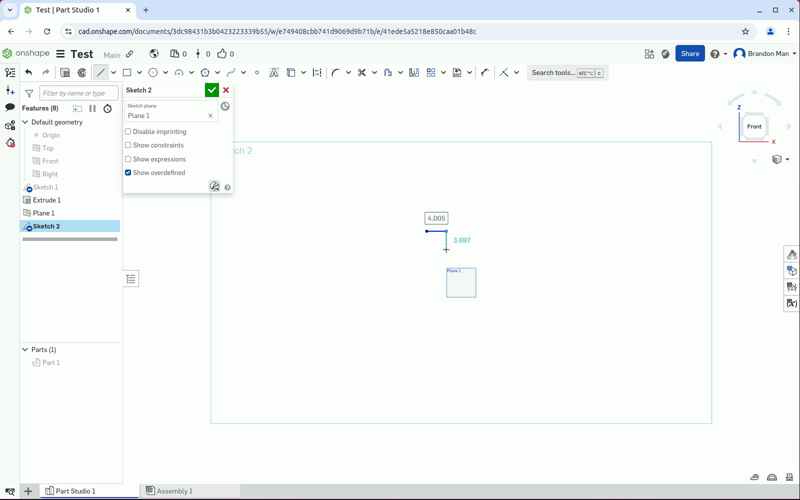
click(446, 249)
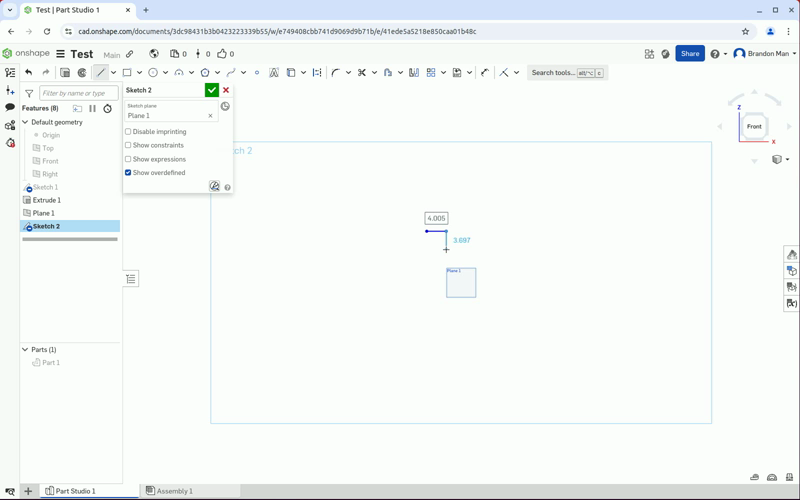
key_up(shift)
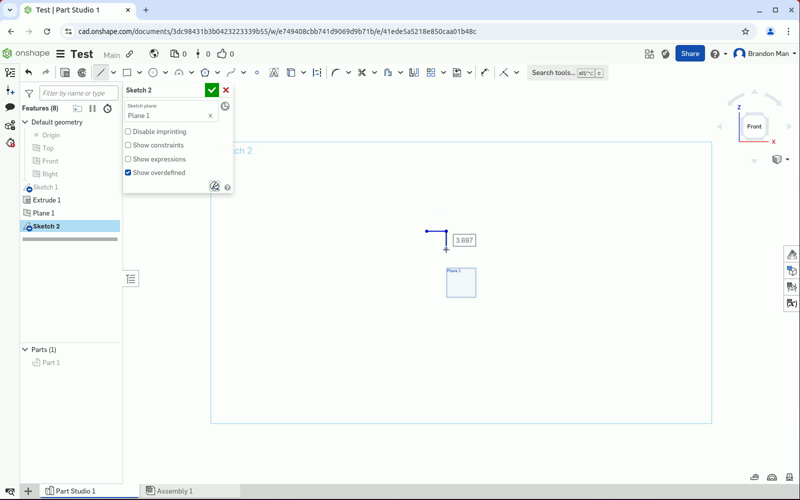
key_down(shift)
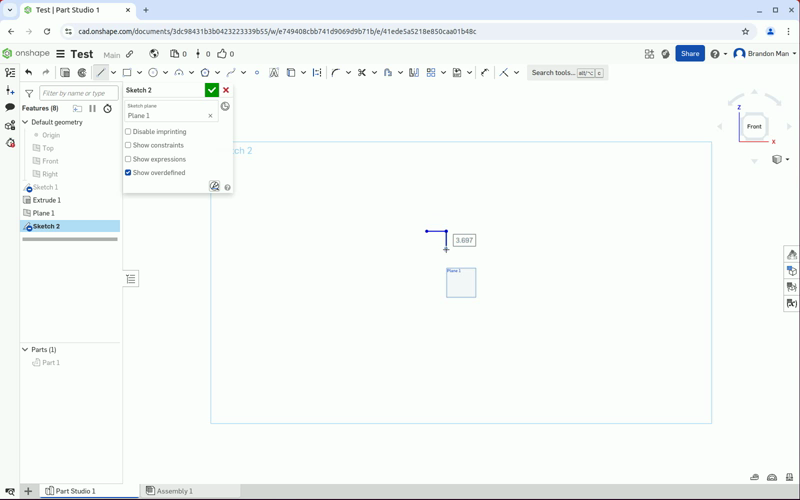
mouse_move(476, 249)
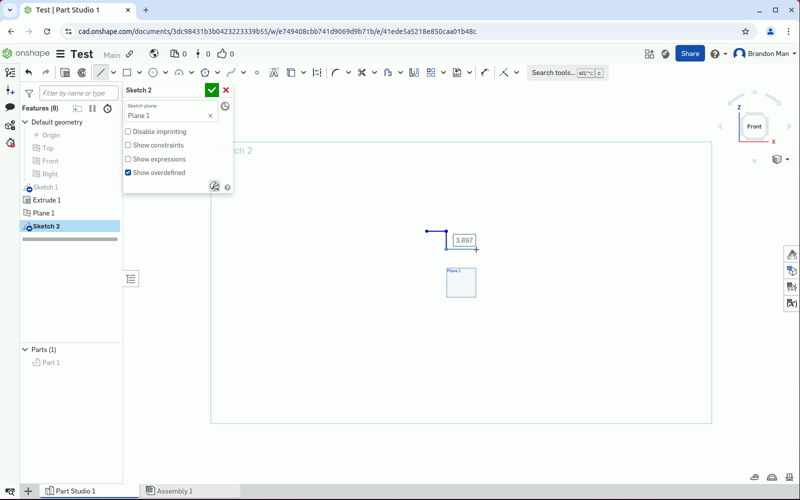
mouse_move(469, 249)
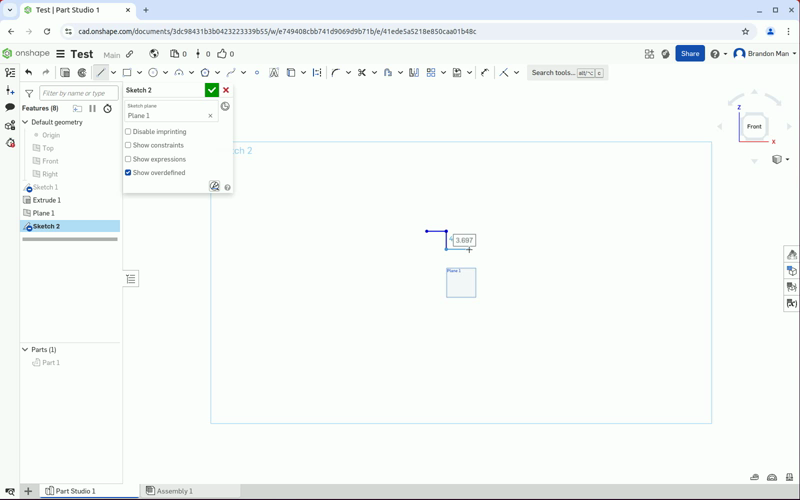
click(469, 249)
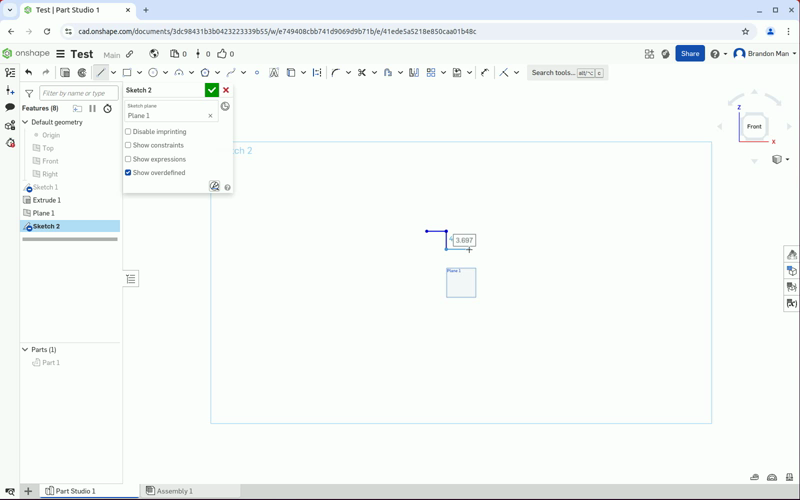
key_up(shift)
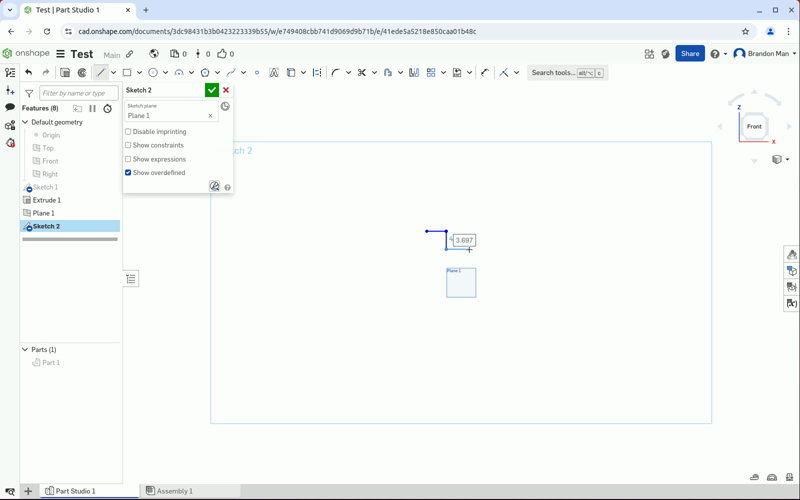
key_down(shift)
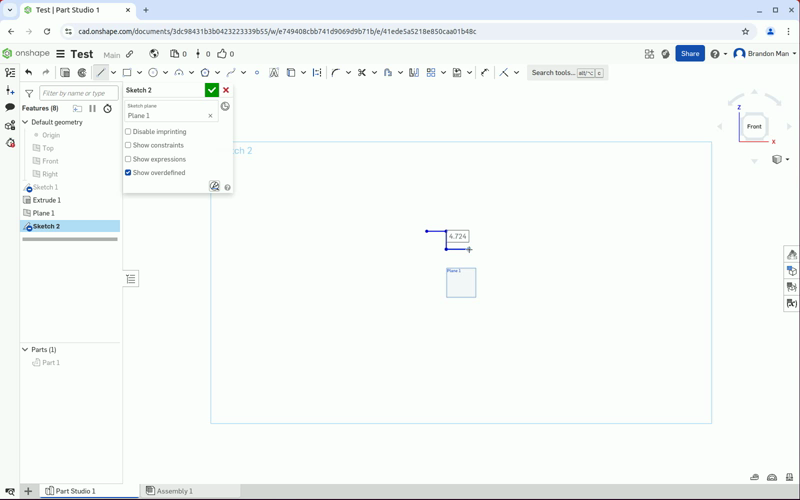
mouse_move(499, 249)
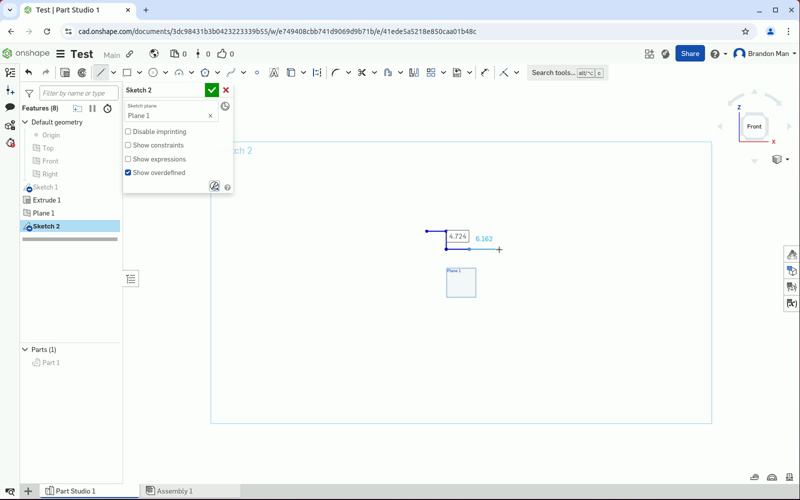
mouse_move(469, 230)
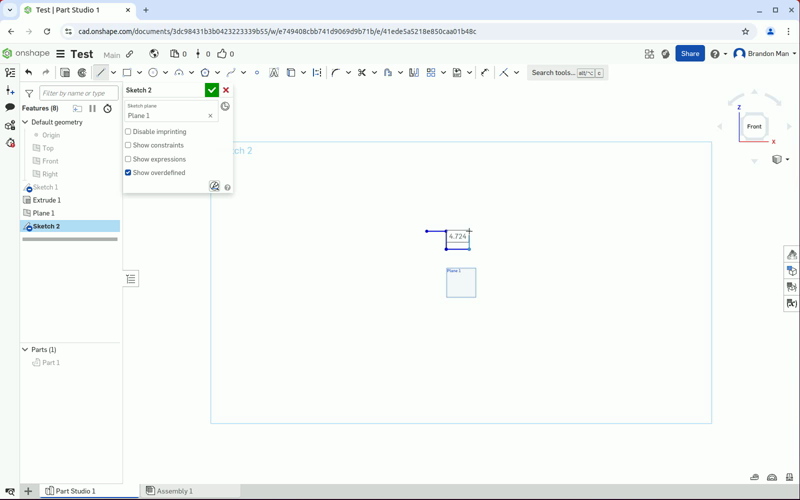
click(469, 230)
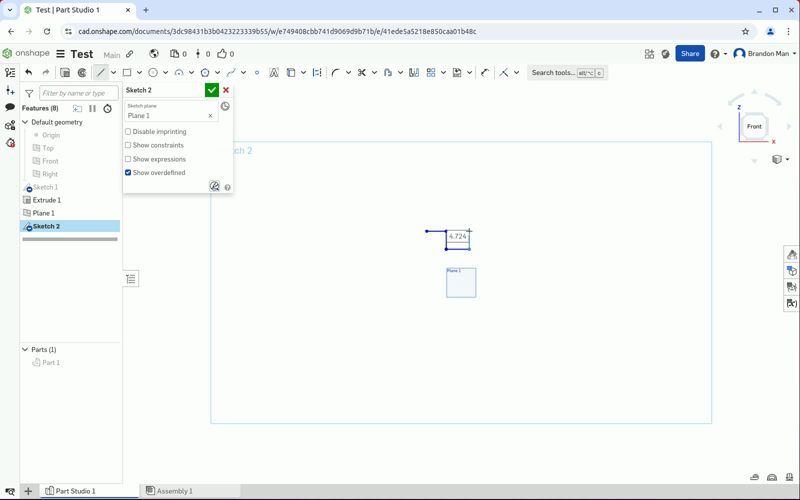
key_up(shift)
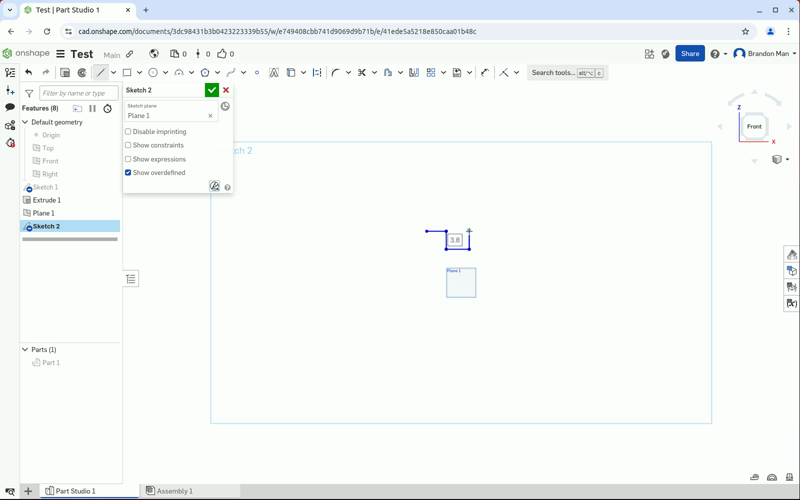
key_down(shift)
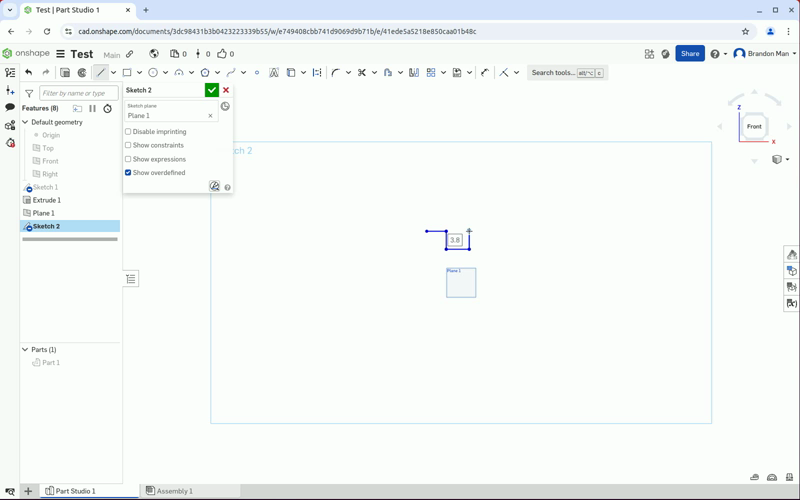
mouse_move(499, 230)
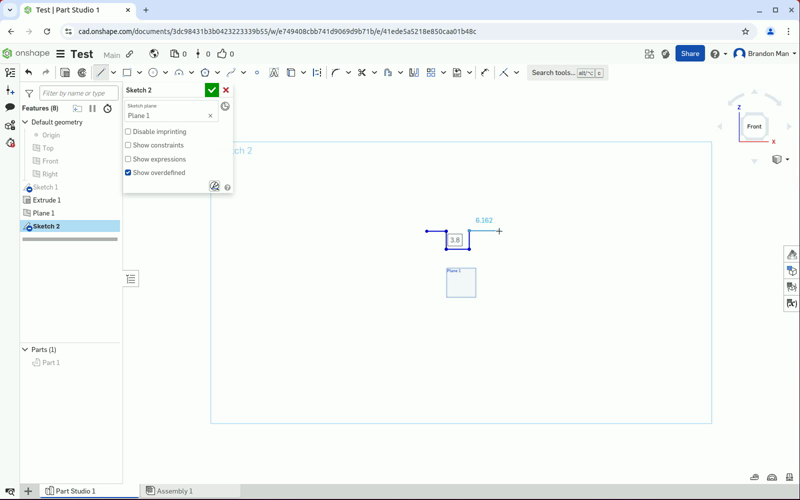
mouse_move(486, 230)
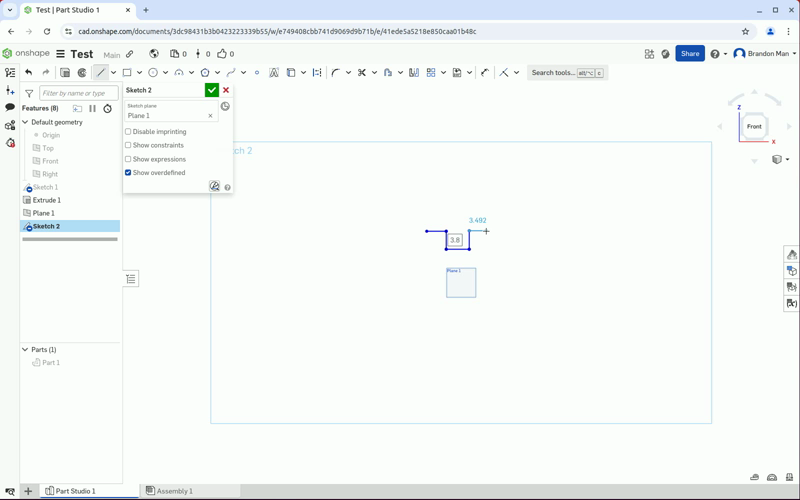
click(486, 230)
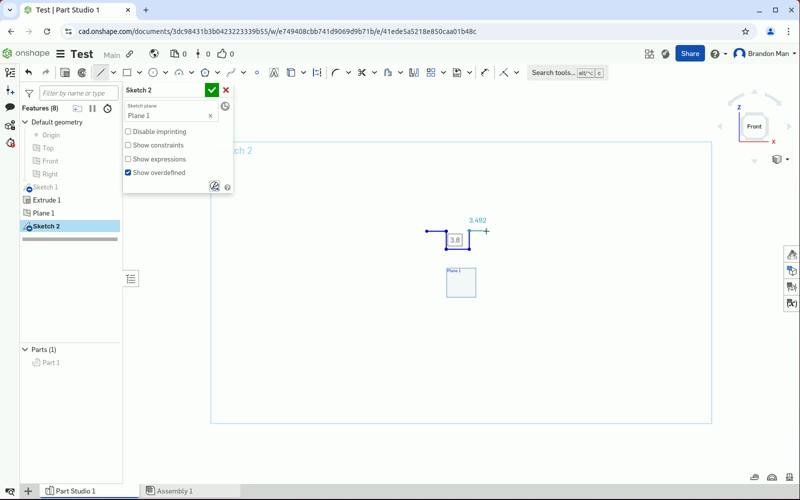
key_up(shift)
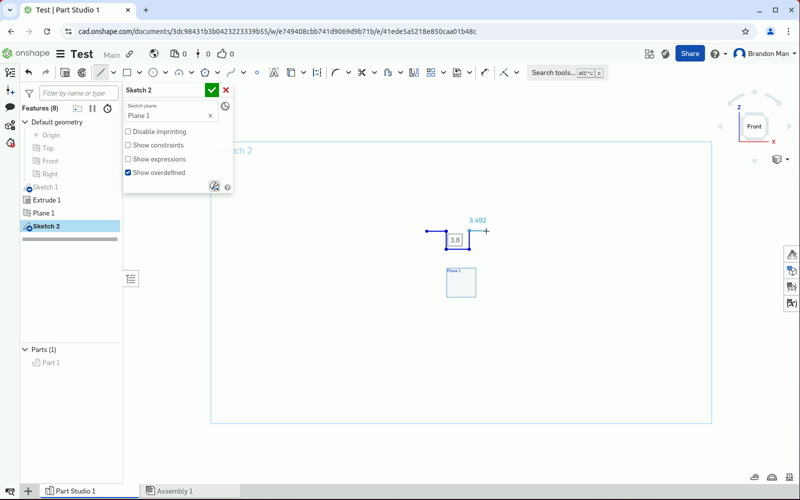
key_down(shift)
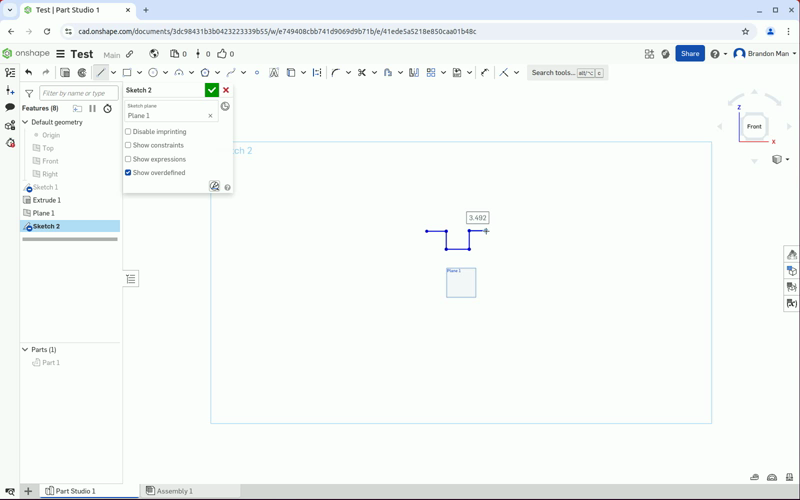
mouse_move(516, 230)
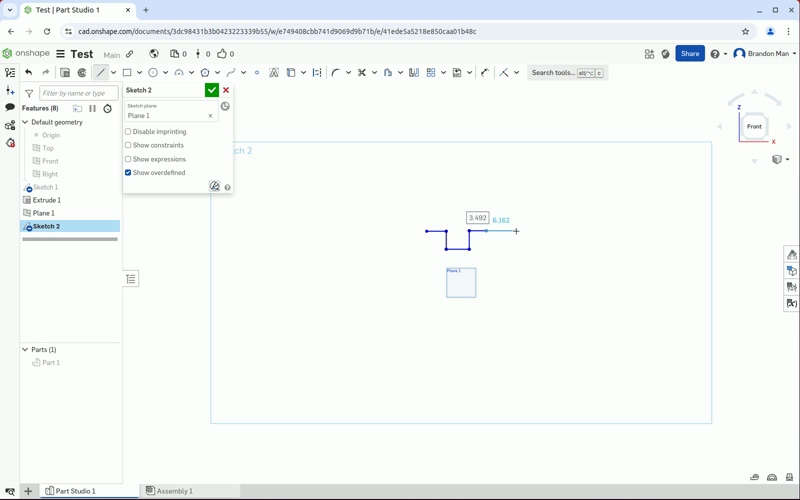
mouse_move(486, 212)
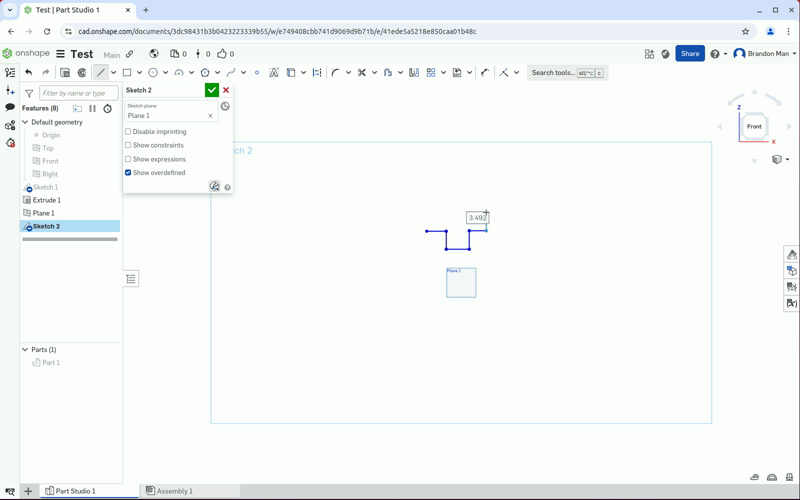
click(486, 212)
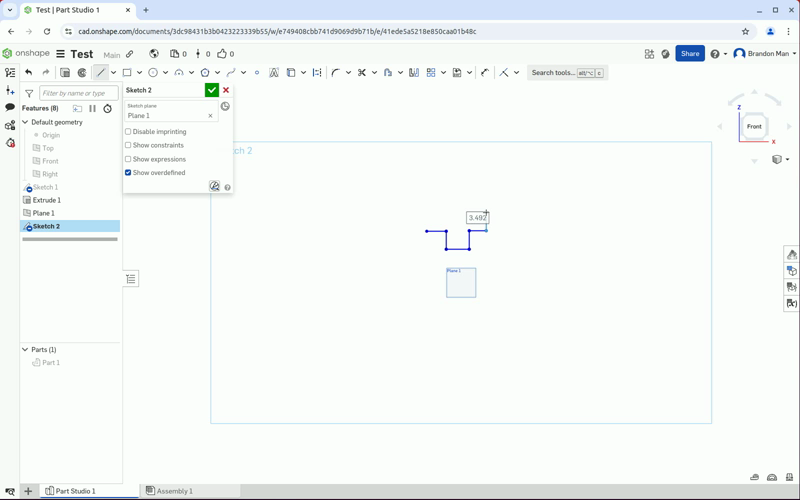
key_up(shift)
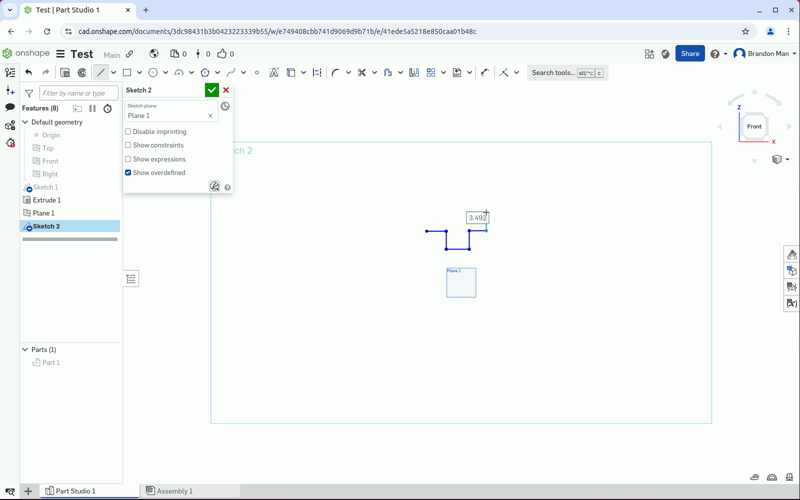
key_down(shift)
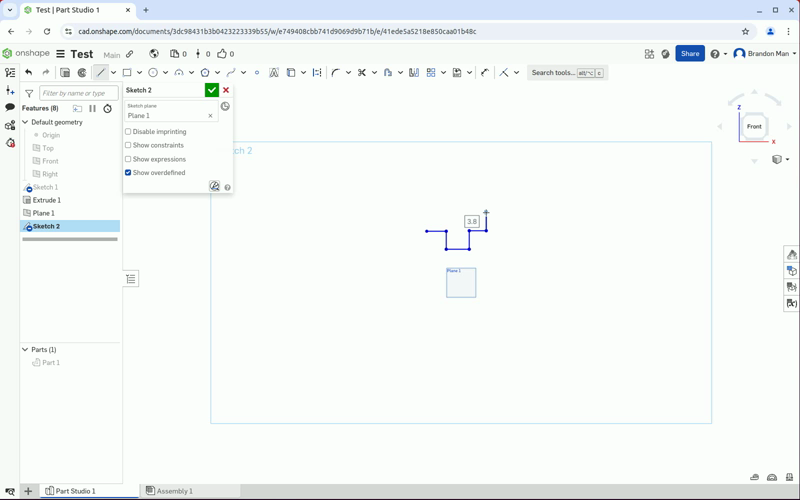
mouse_move(516, 212)
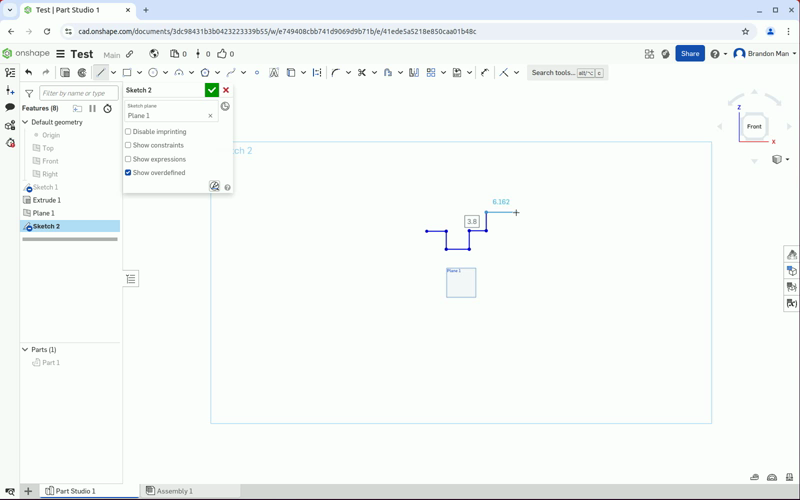
mouse_move(472, 212)
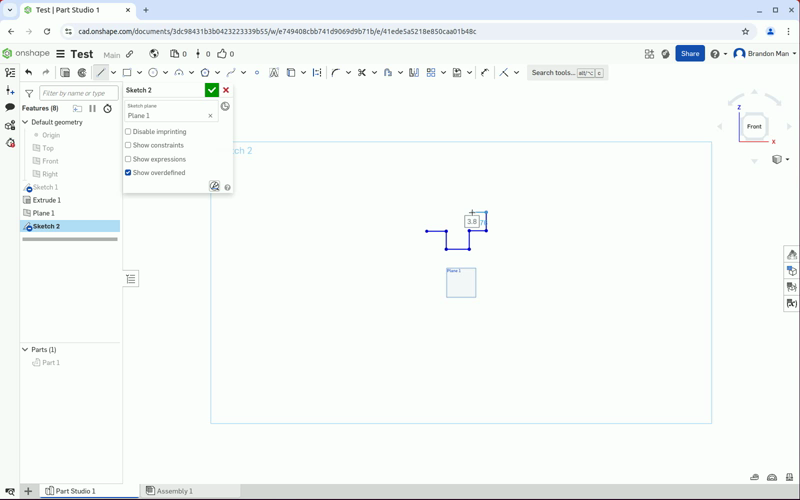
click(472, 212)
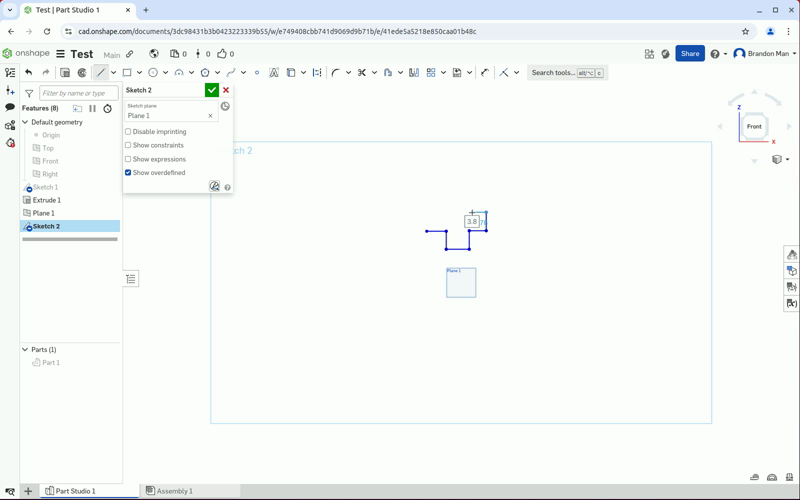
key_up(shift)
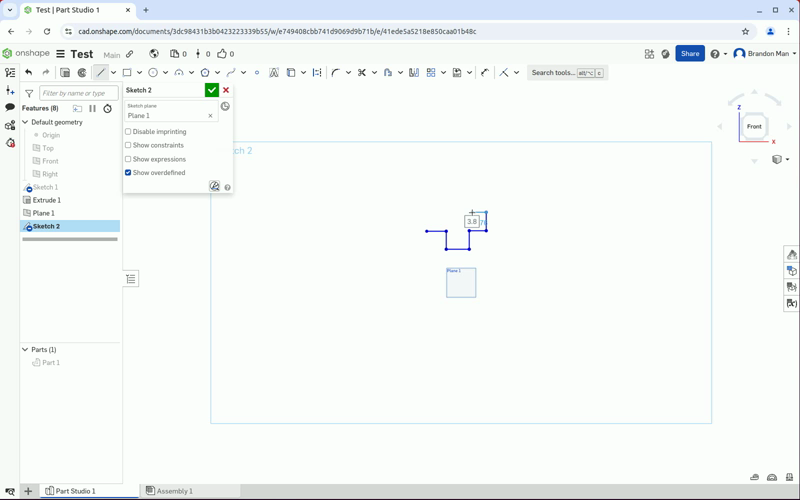
key_down(shift)
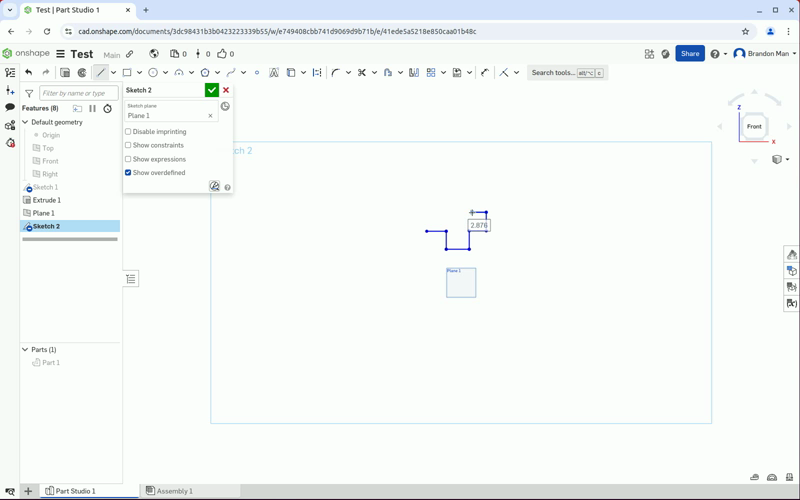
mouse_move(502, 212)
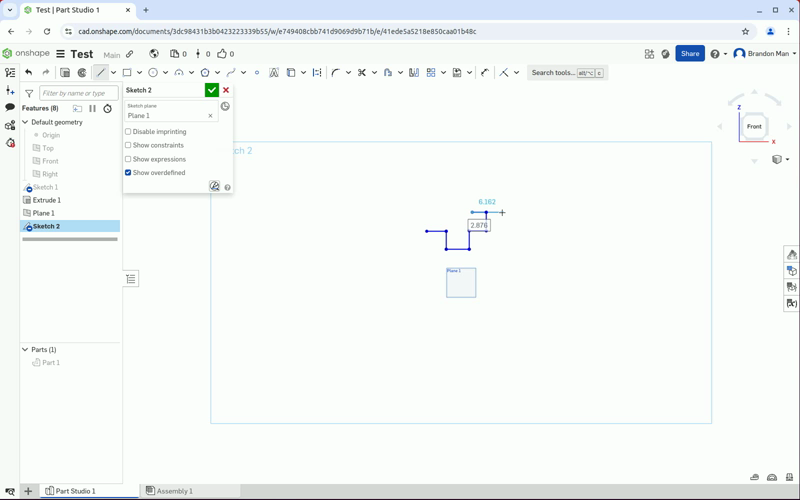
mouse_move(472, 192)
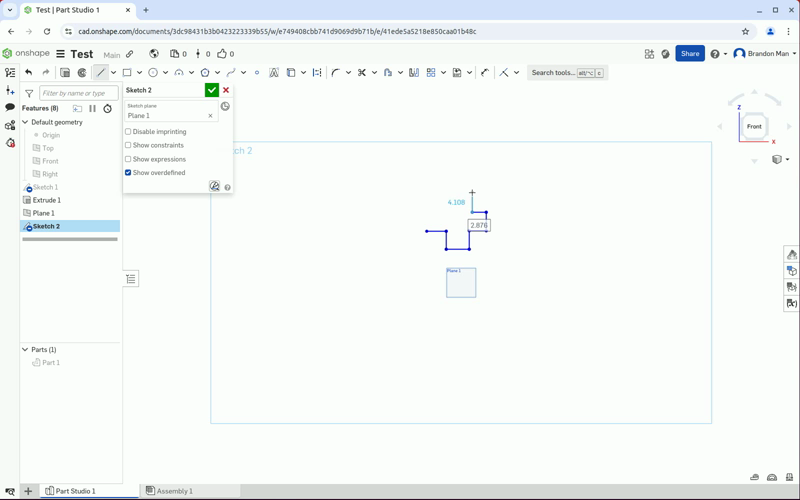
click(472, 192)
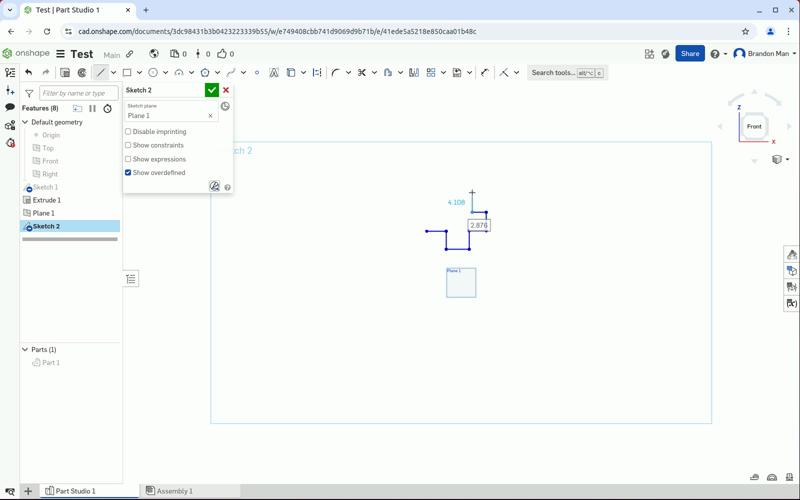
key_up(shift)
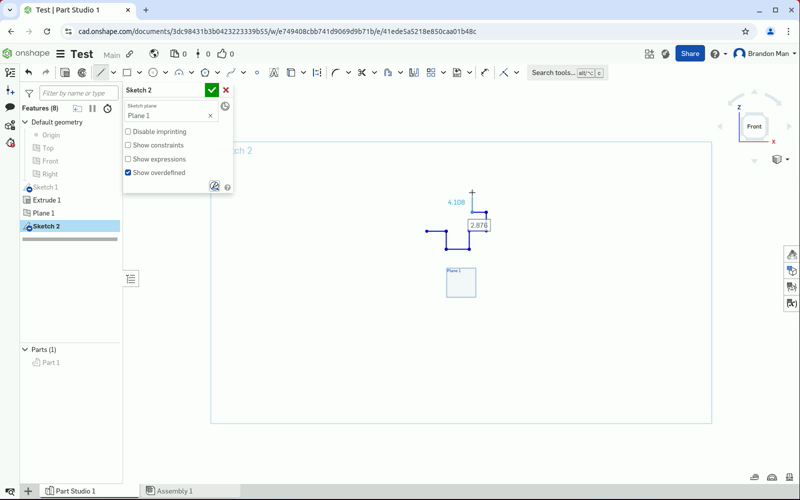
key_down(shift)
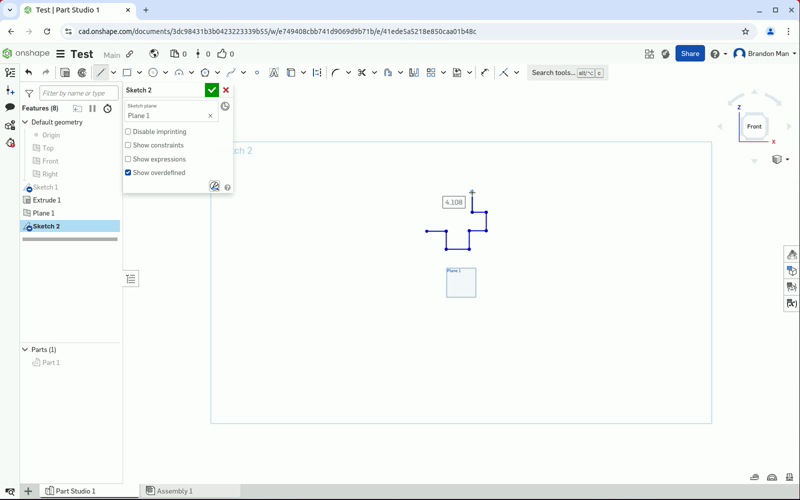
mouse_move(502, 192)
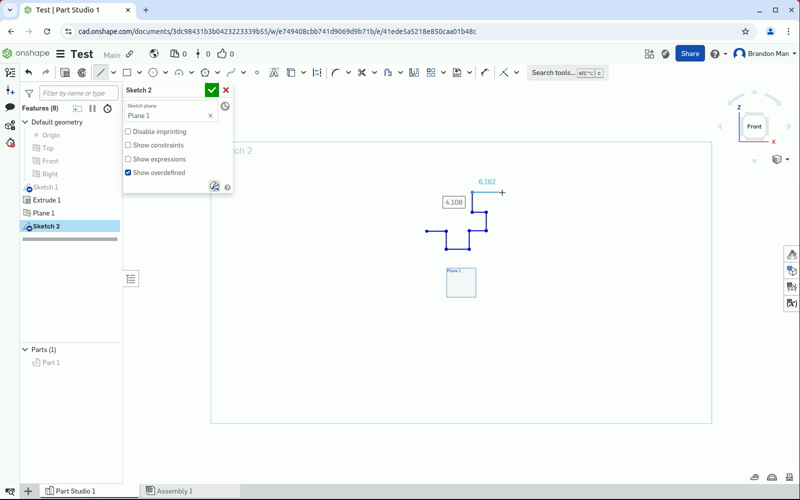
mouse_move(444, 192)
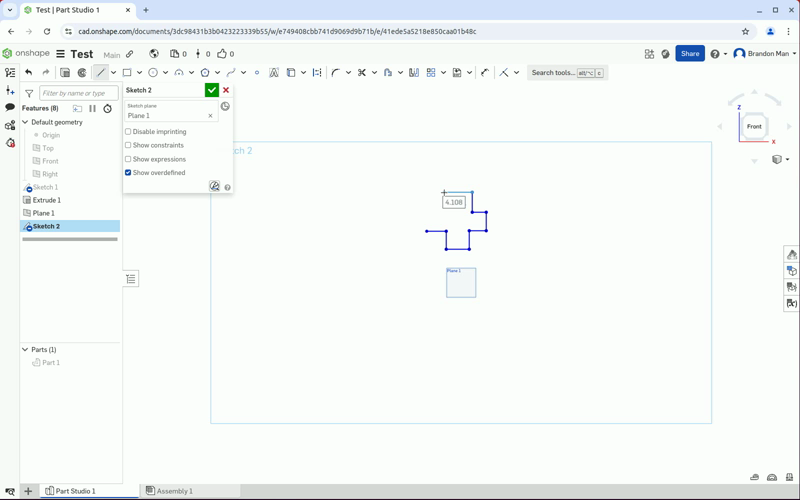
click(444, 192)
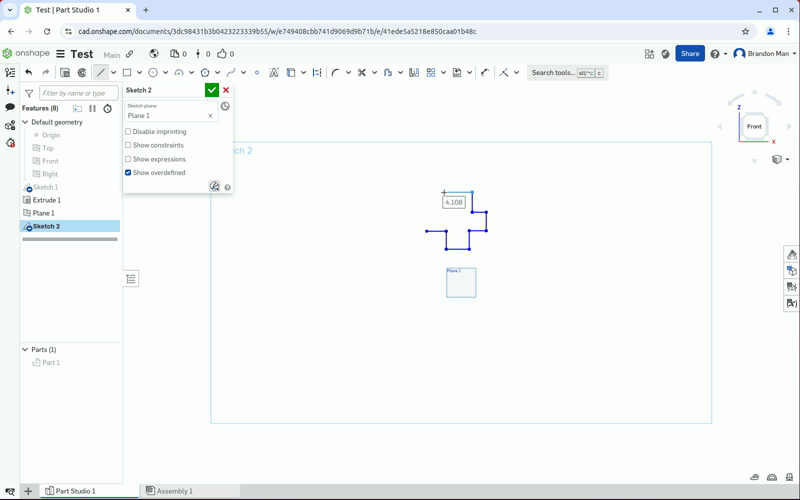
key_up(shift)
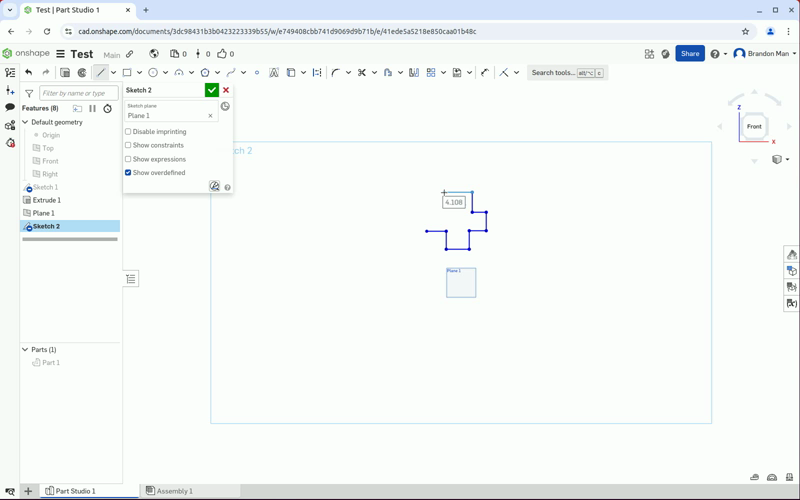
key_down(shift)
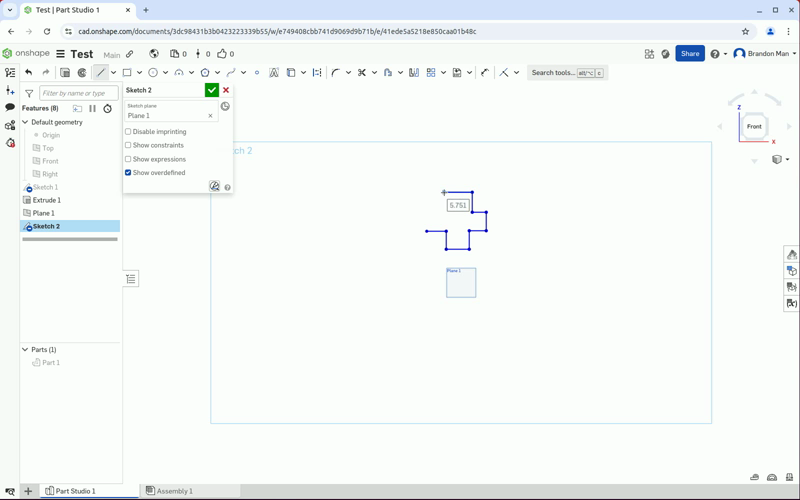
mouse_move(474, 192)
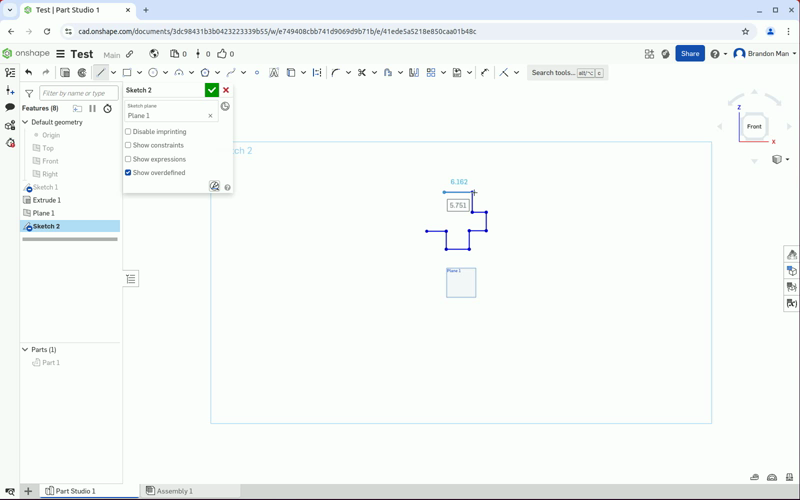
mouse_move(444, 212)
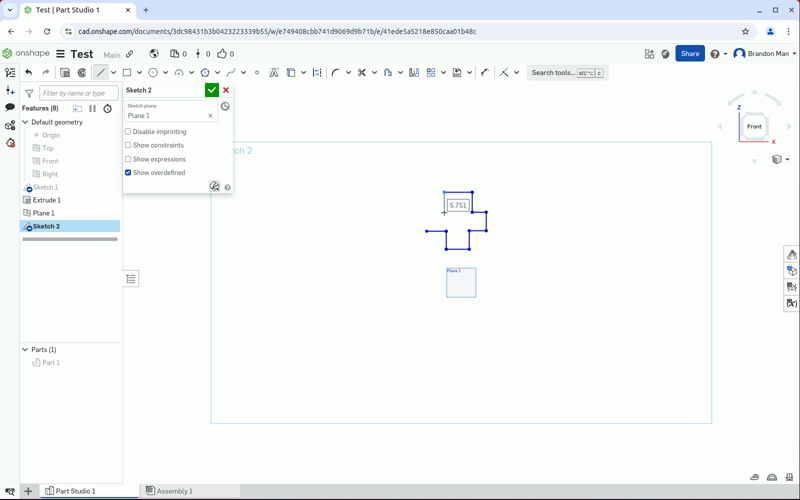
click(444, 212)
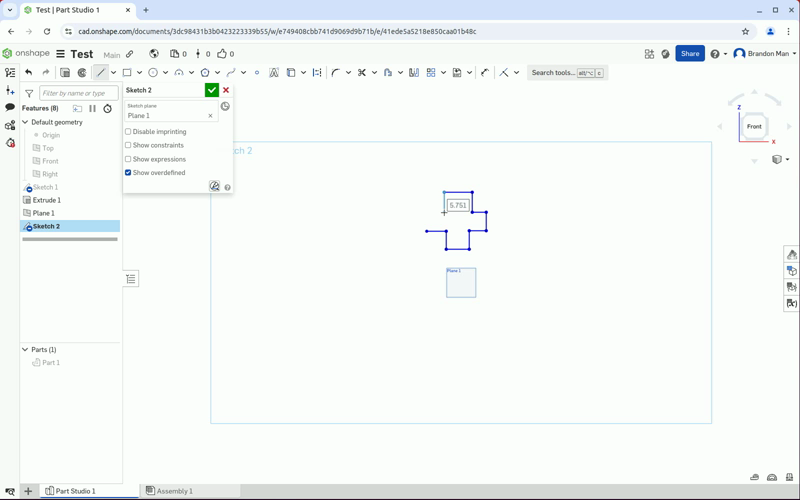
key_up(shift)
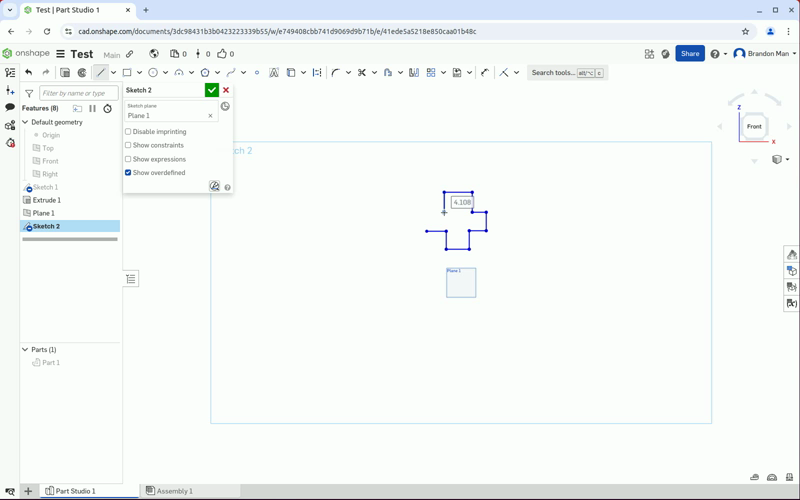
key_down(shift)
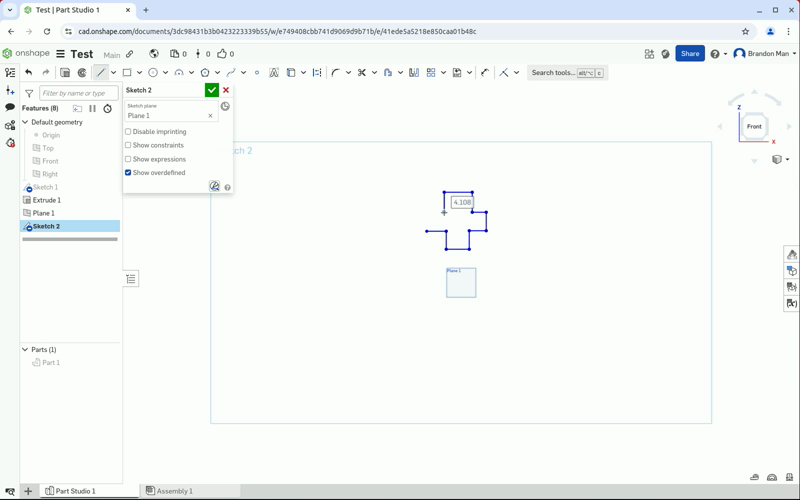
mouse_move(474, 212)
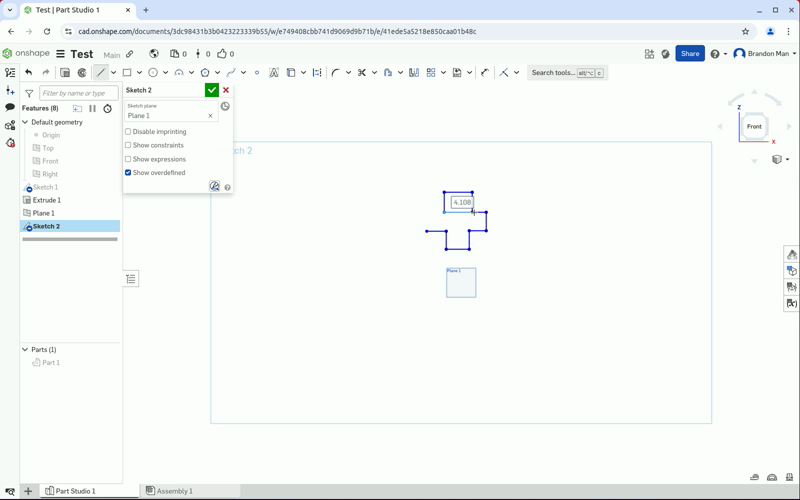
mouse_move(426, 212)
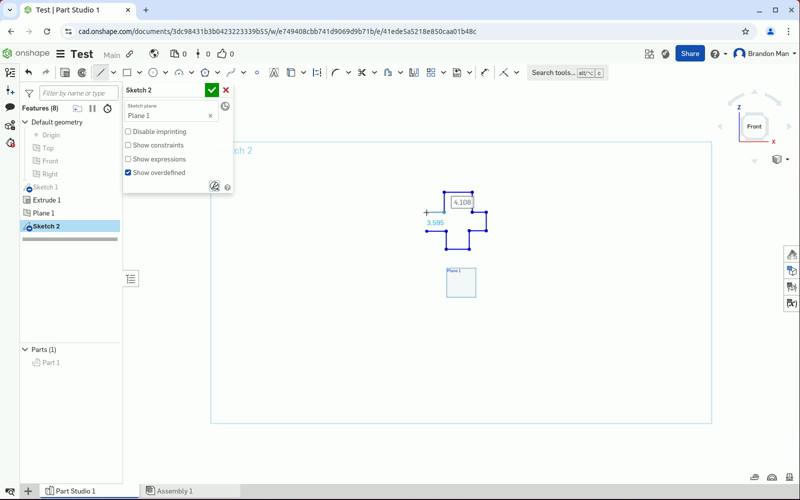
click(426, 212)
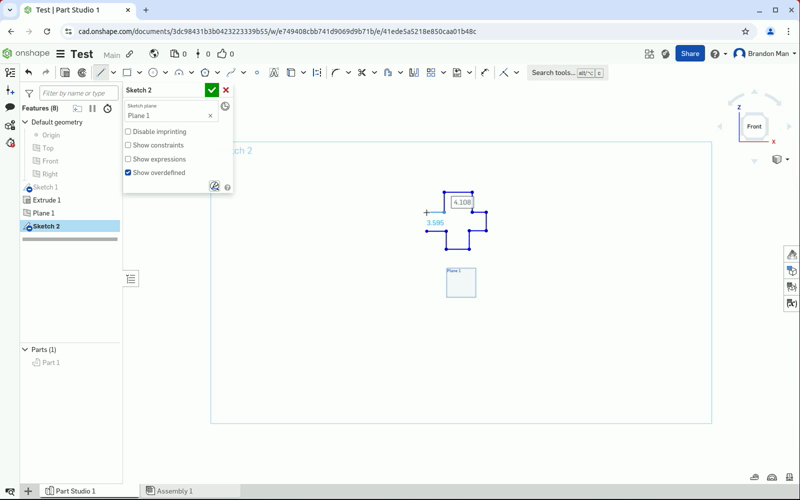
key_up(shift)
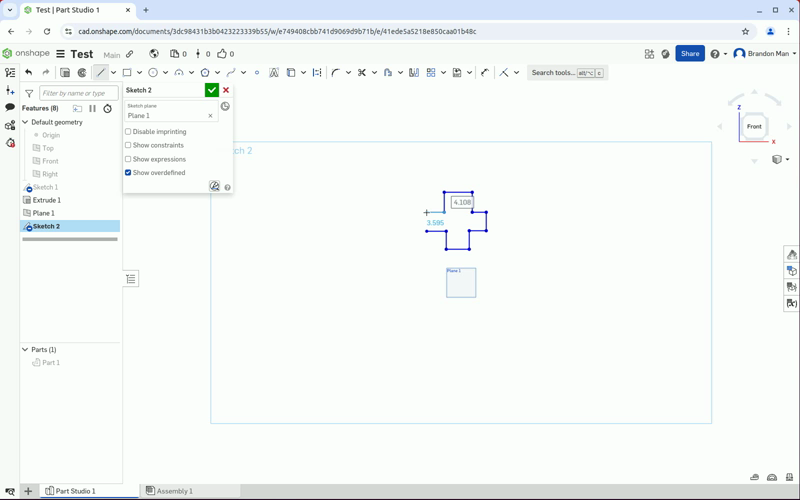
mouse_move(456, 212)
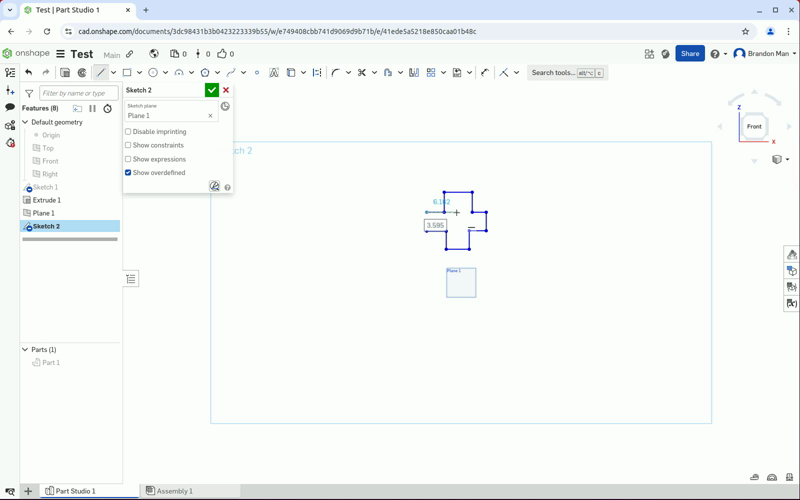
key_down(shift)
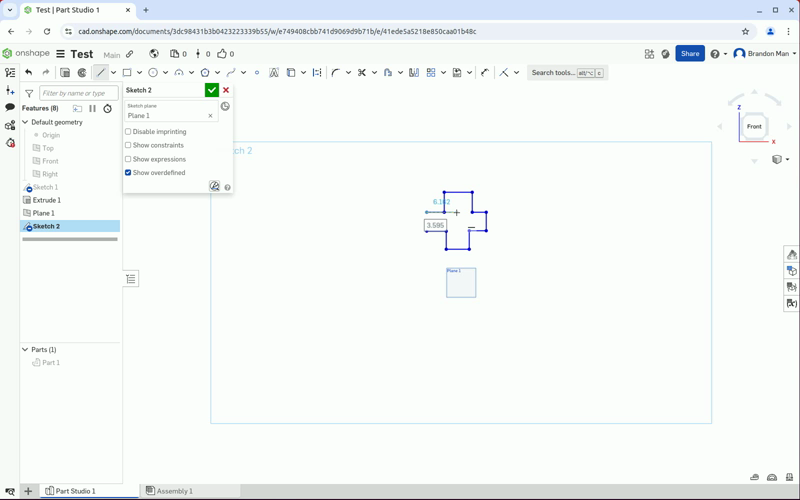
mouse_move(426, 231)
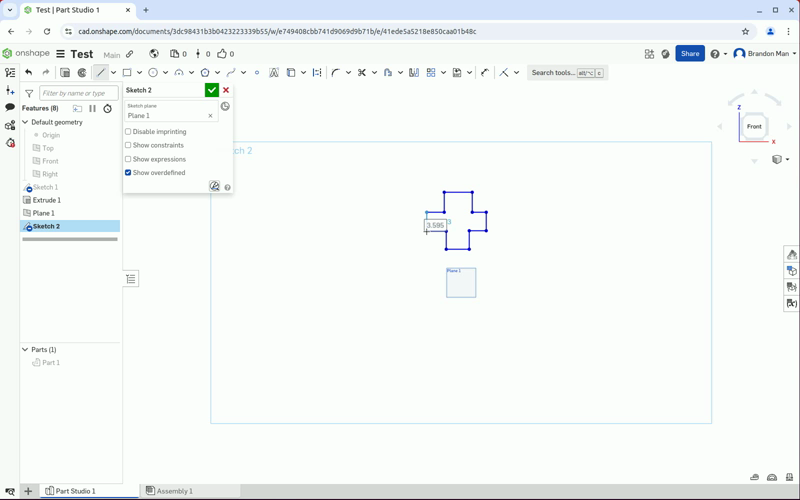
key_up(shift)
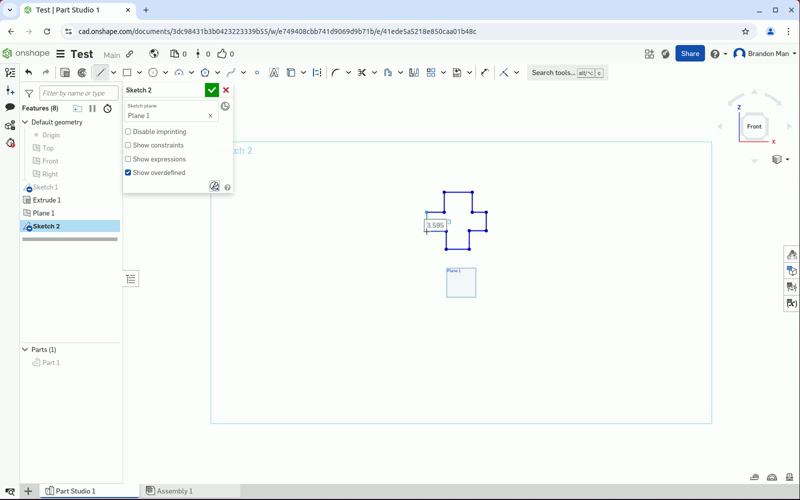
click(426, 231)
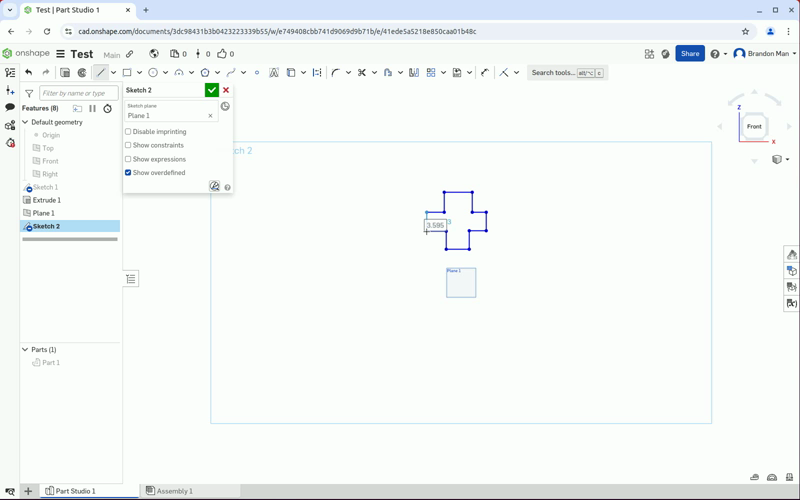
key(esc)
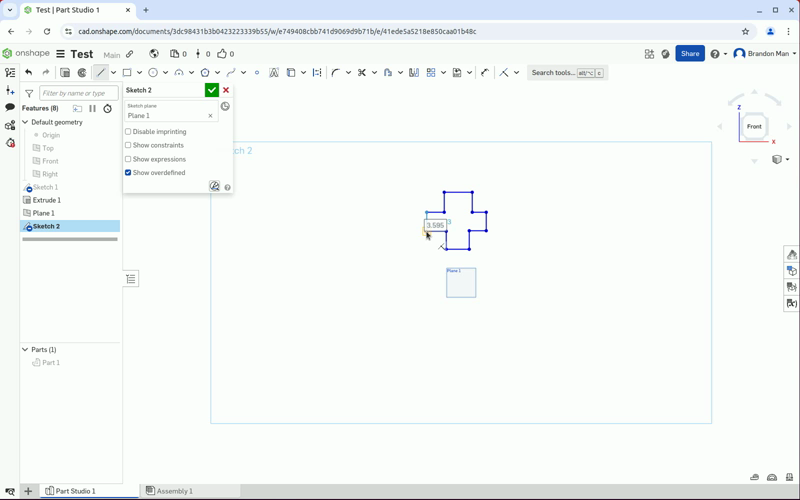
mouse_move(431, 213)
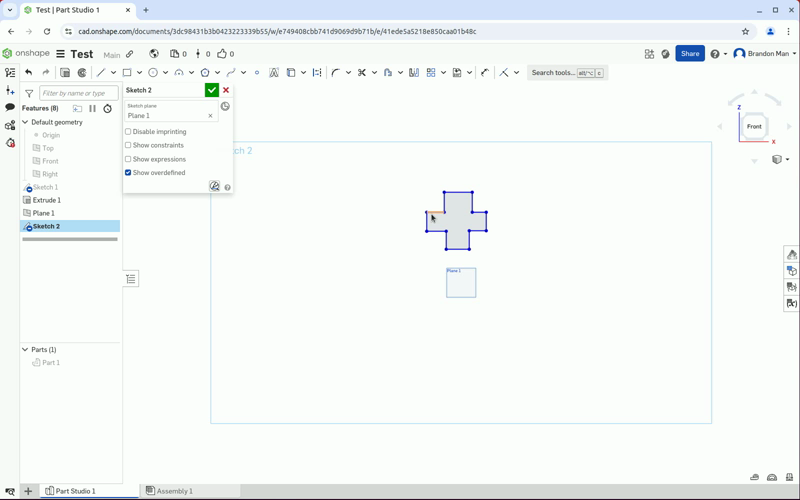
click(431, 213)
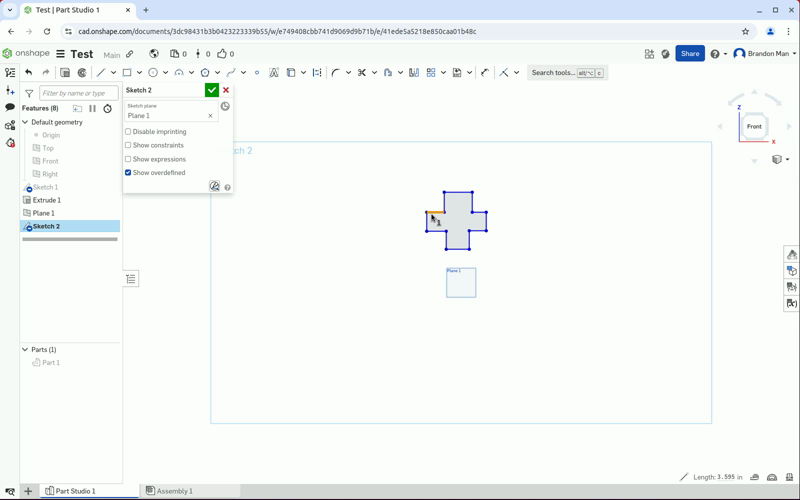
mouse_move(73, 352)
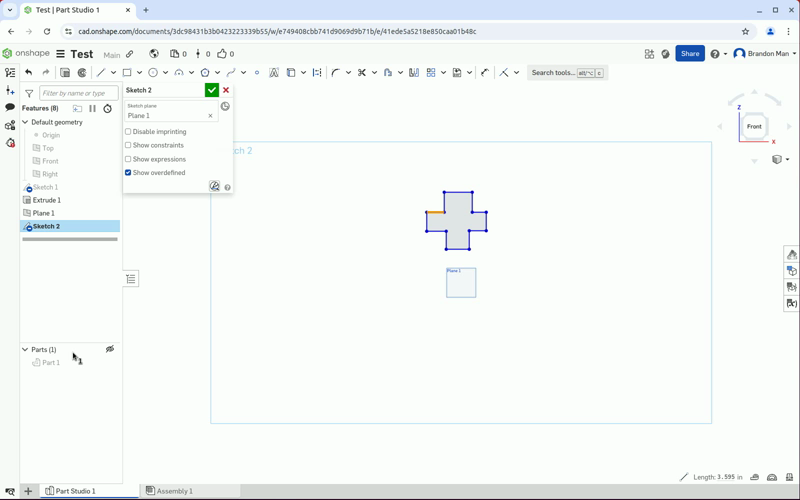
key(shift+y)
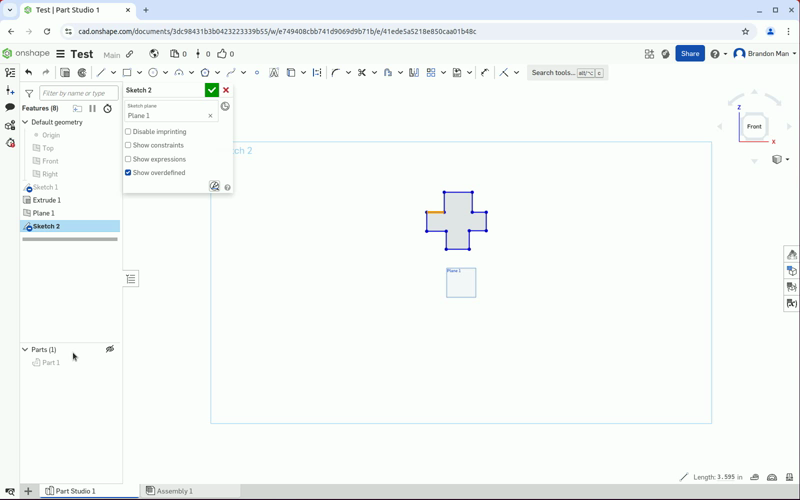
key(shift+e)
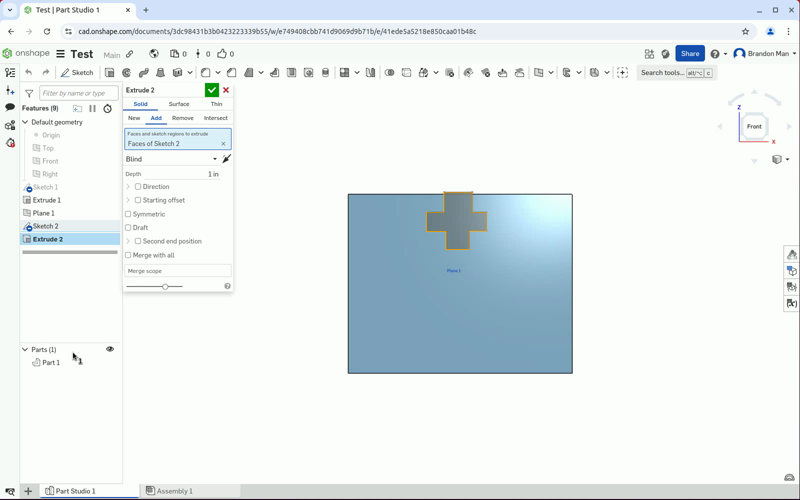
mouse_move(143, 106)
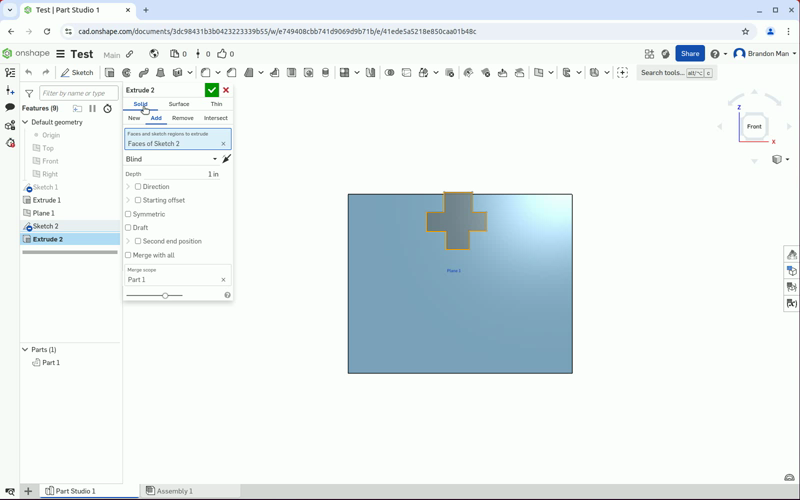
click(143, 106)
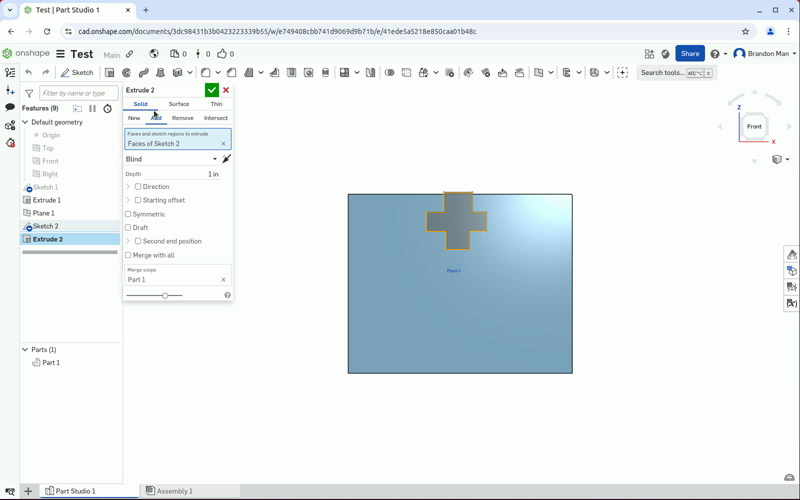
mouse_move(186, 120)
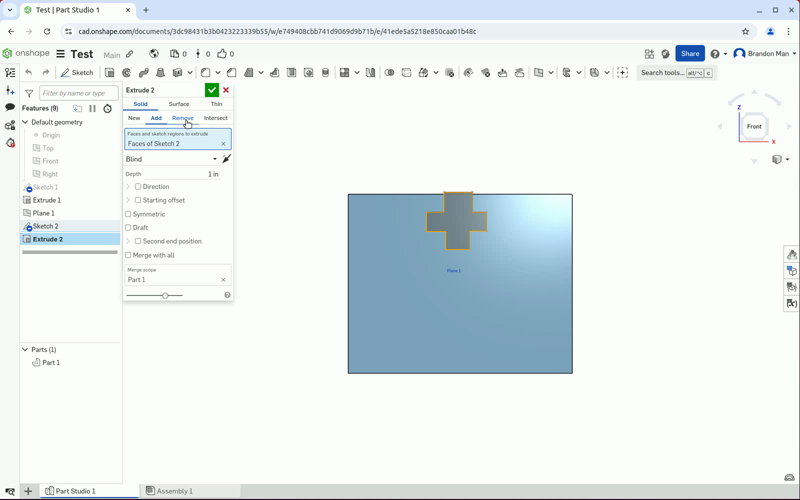
click(186, 120)
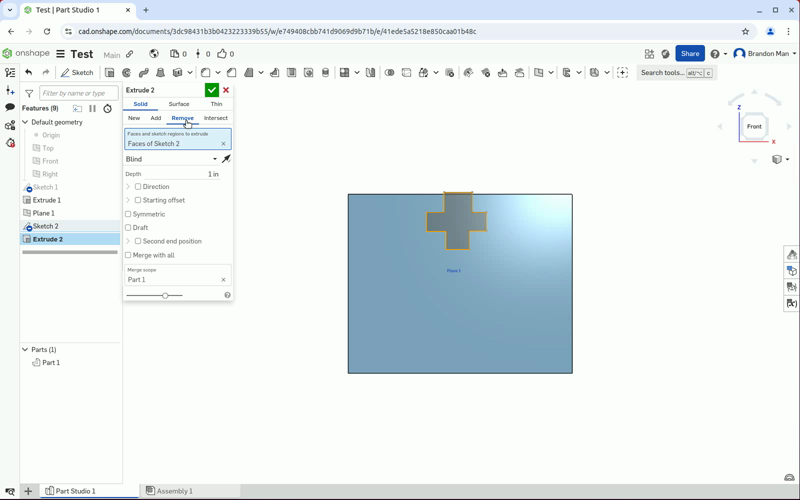
key(tab, 4)
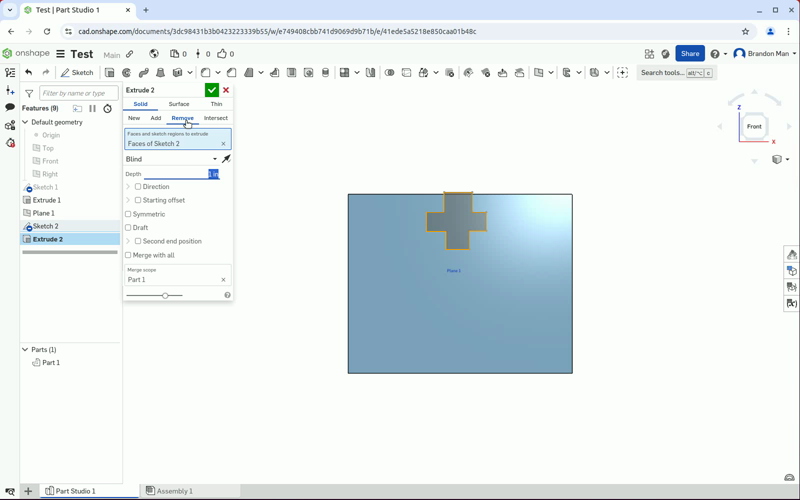
text(9.147)
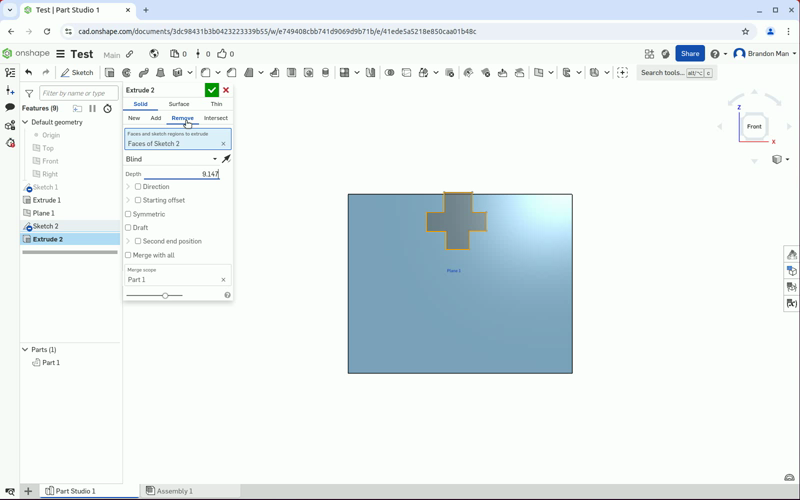
key(tab, 6)
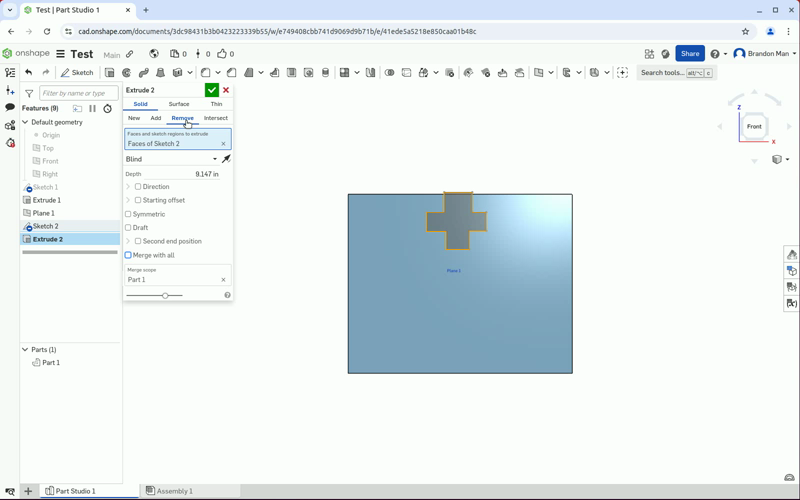
key(space)
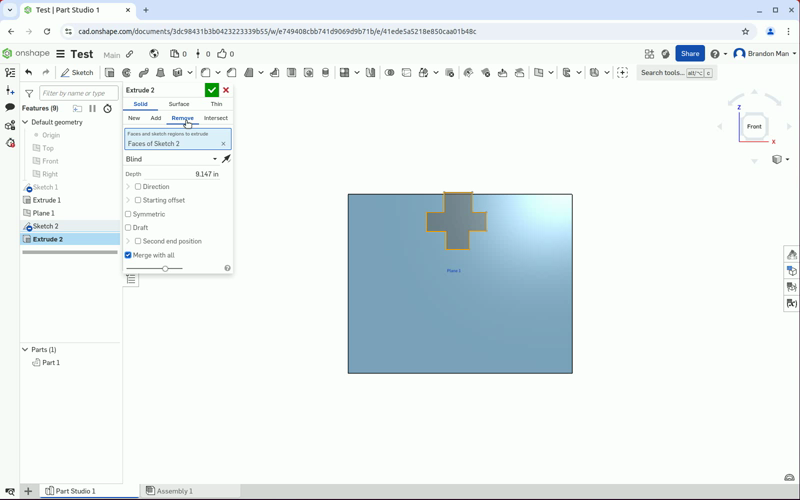
key(enter)
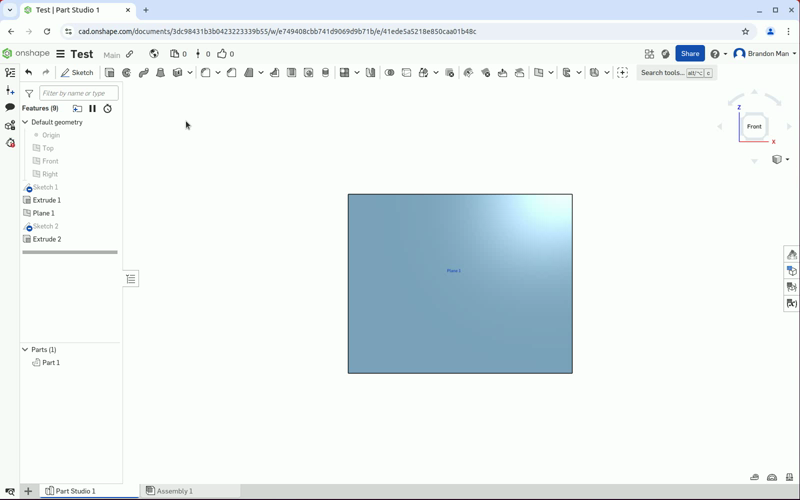
key(shift+h)
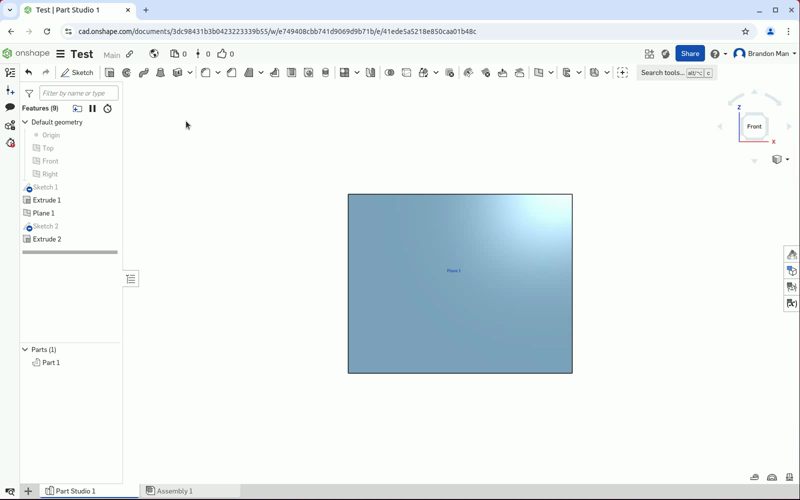
key(shift+h)
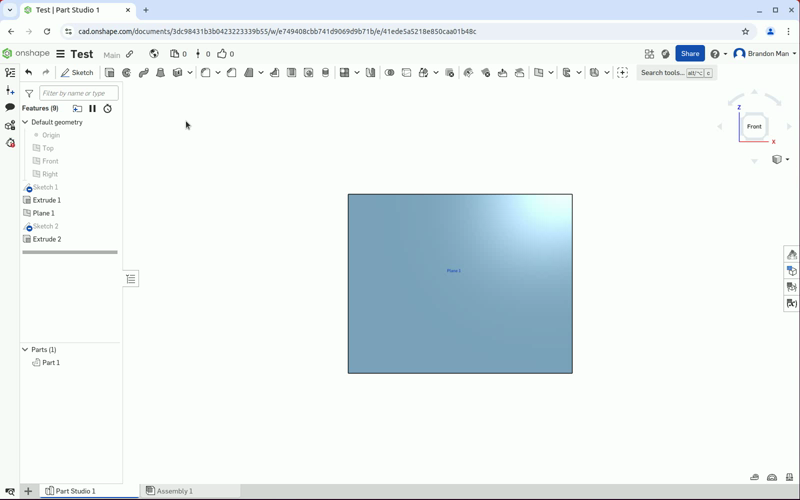
key(shift+7)
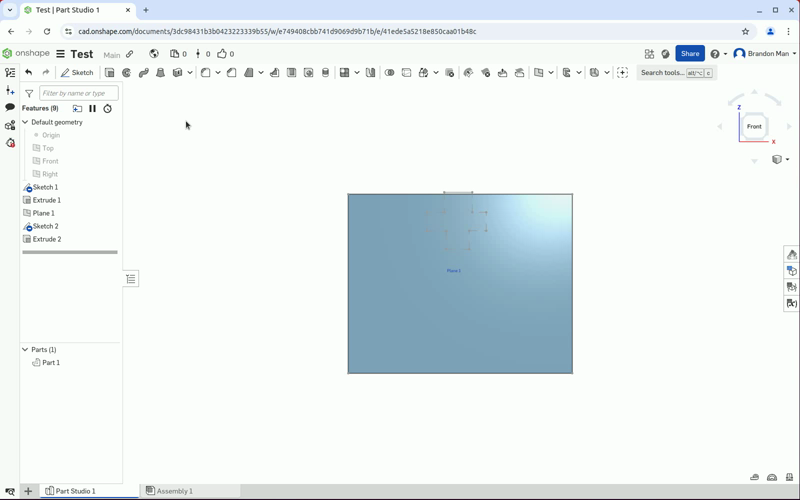
key(left, 2)
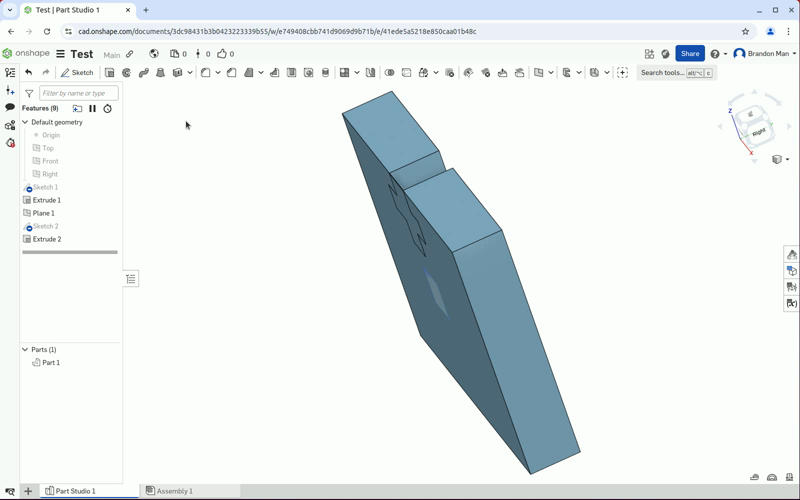
key(down, 2)
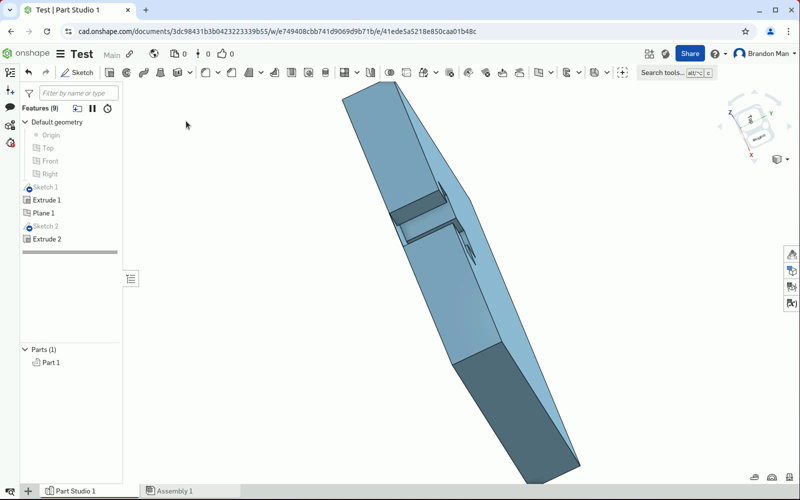
key(up, 2)
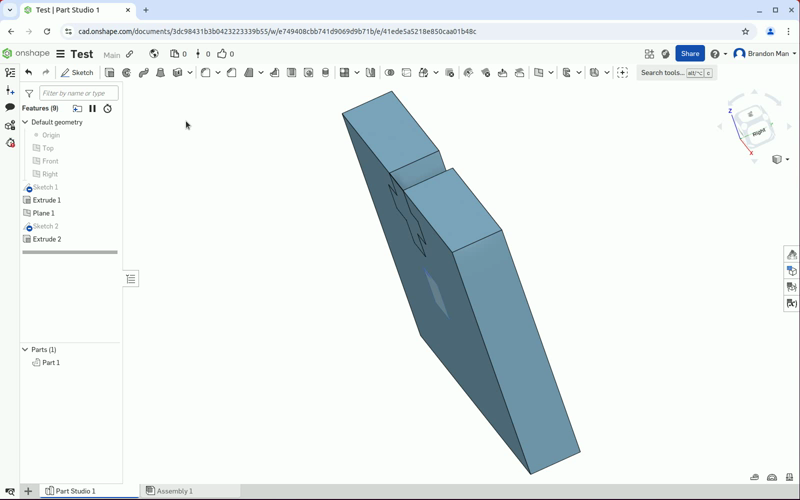
key(right, 2)
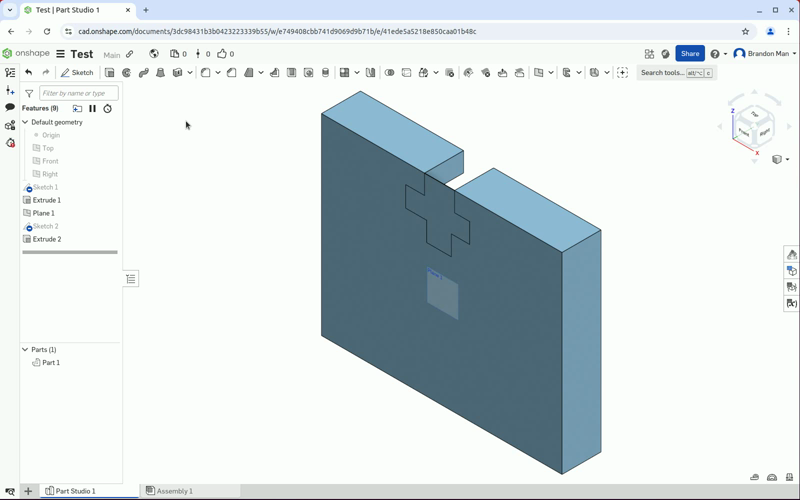
mouse_move(73, 189)
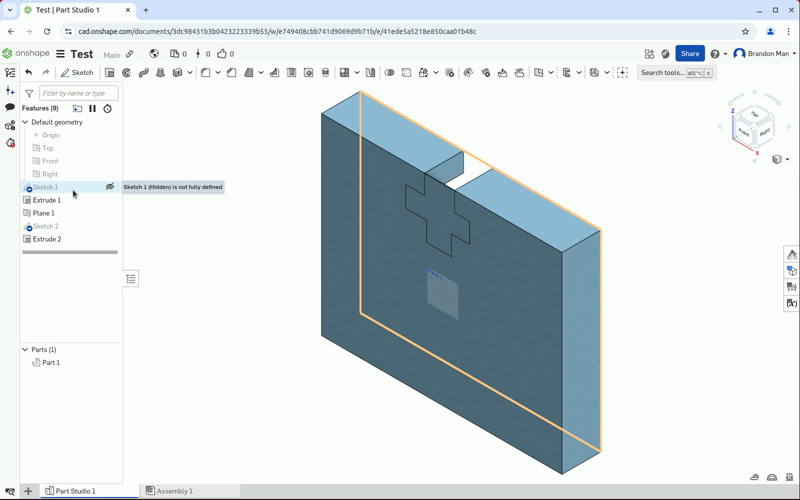
click(73, 189)